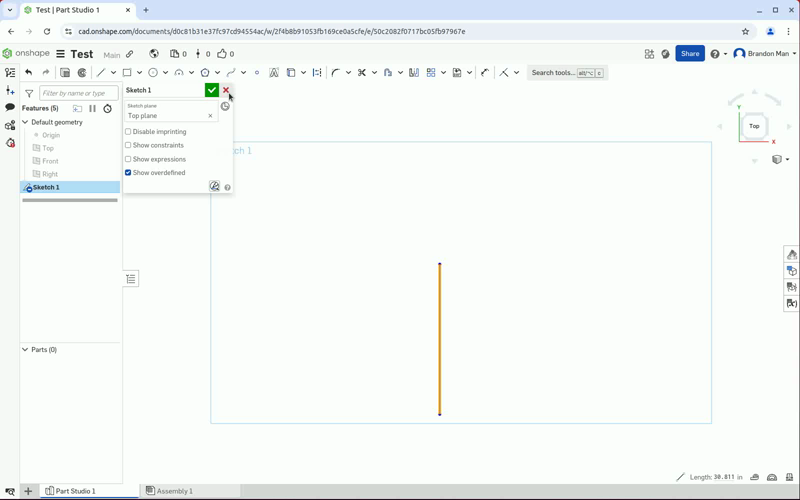
key(shift+h)
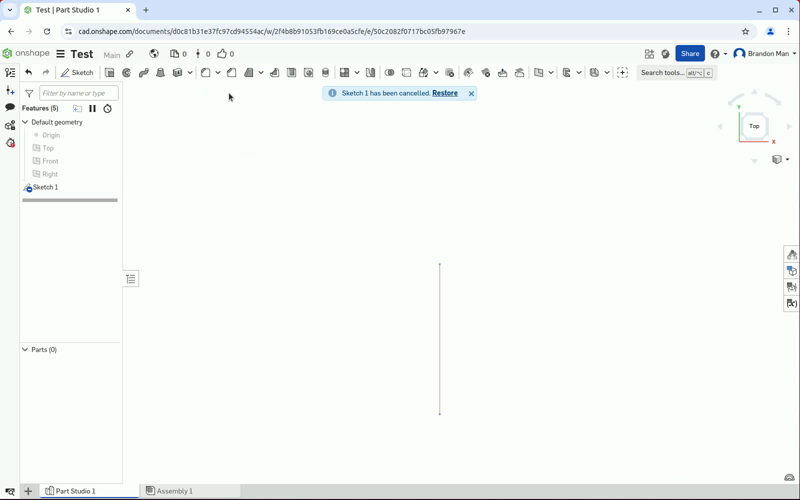
key(shift+s)
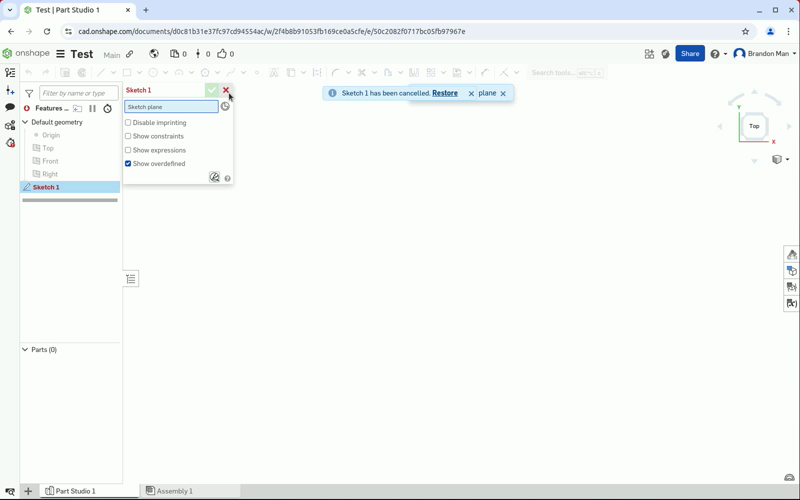
mouse_move(73, 150)
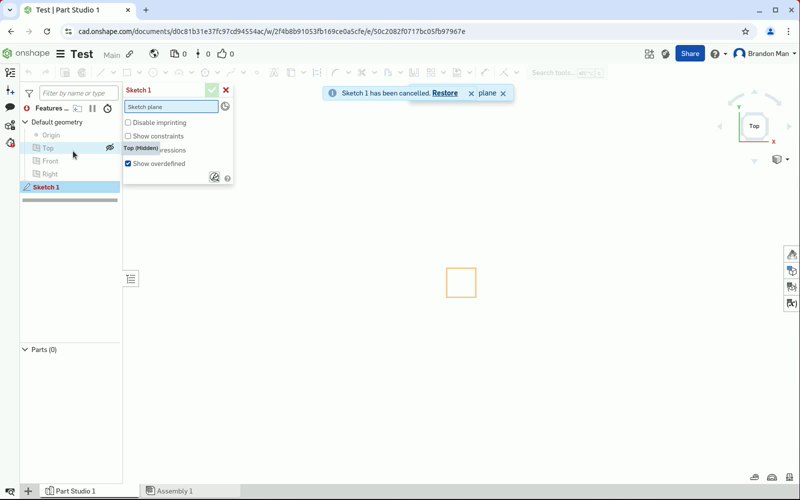
click(73, 150)
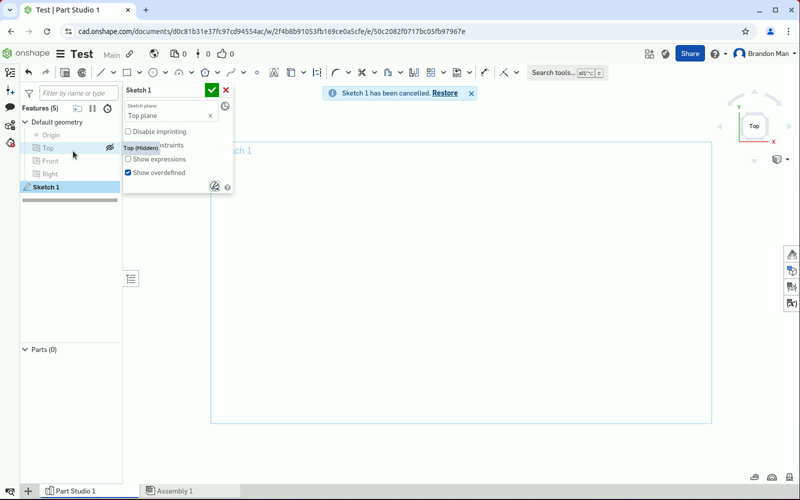
mouse_move(73, 352)
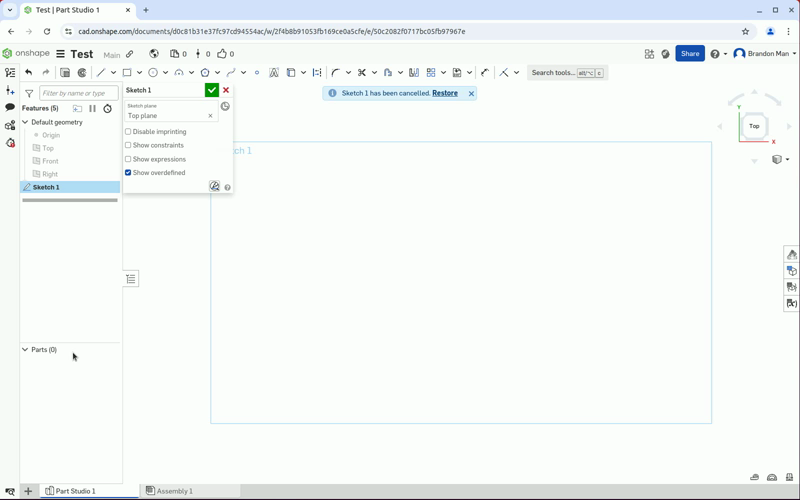
key(y)
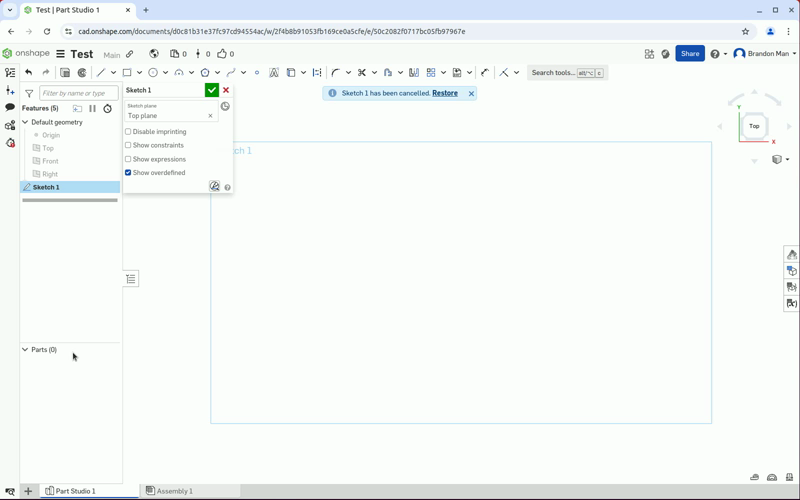
key(l)
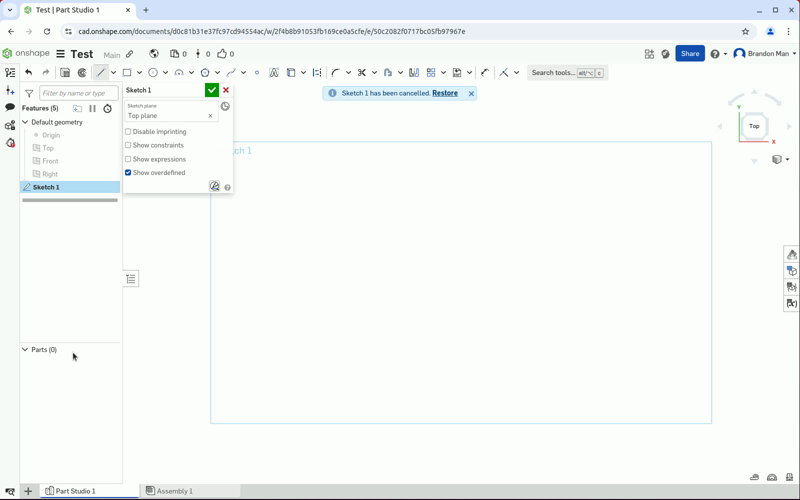
key_down(shift)
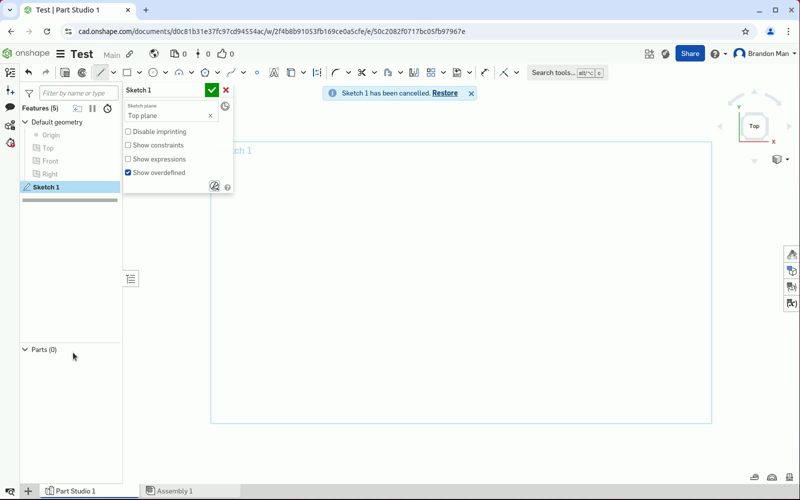
mouse_move(348, 395)
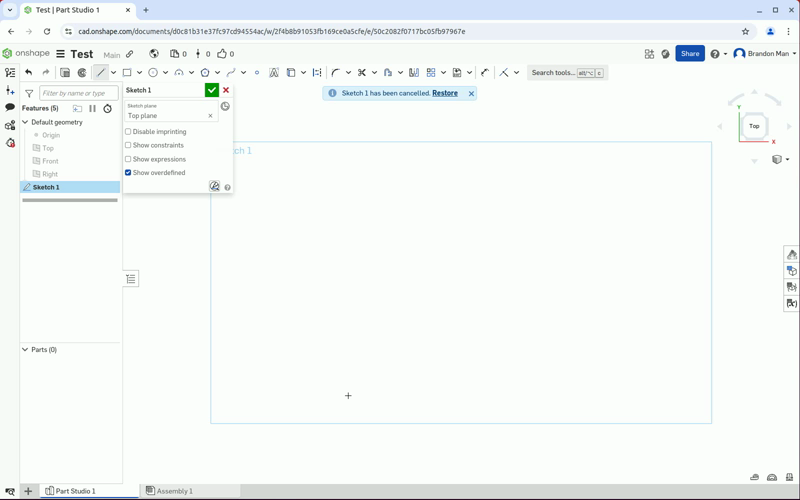
click(348, 395)
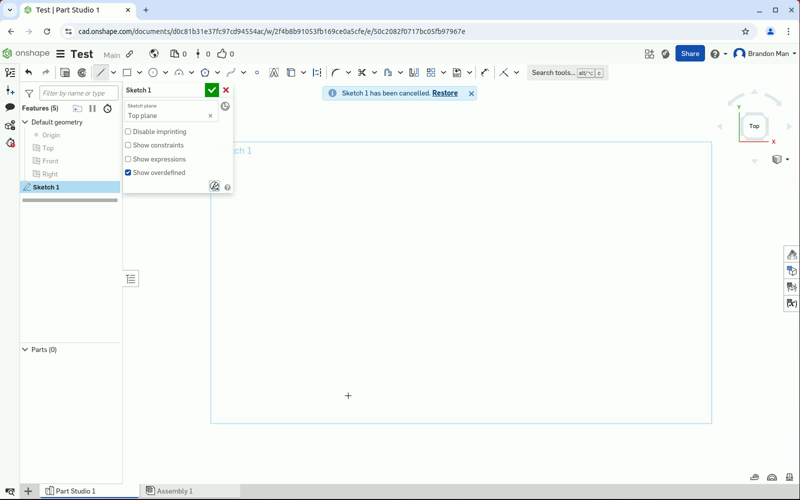
key_up(shift)
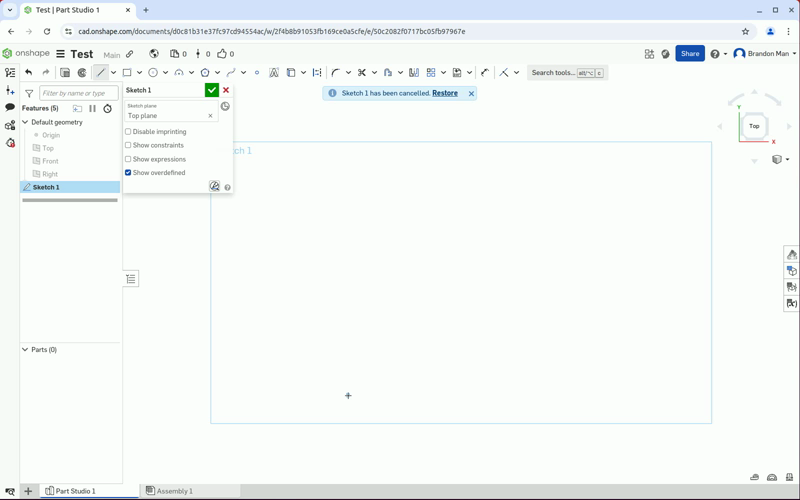
key_down(shift)
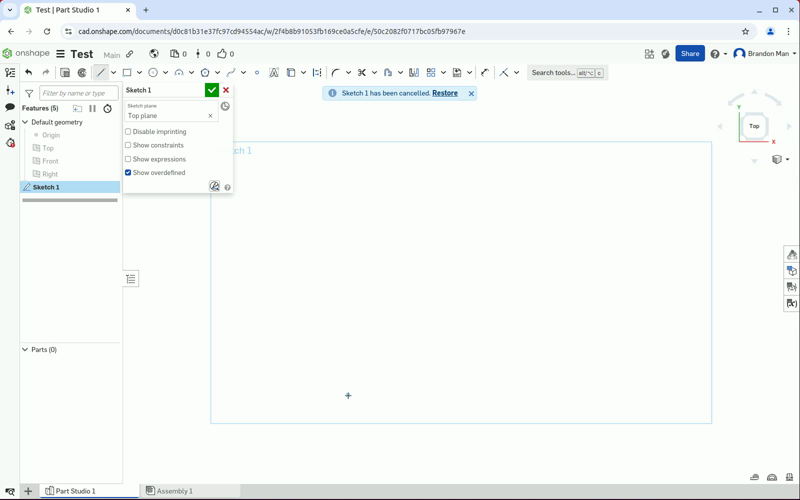
mouse_move(572, 395)
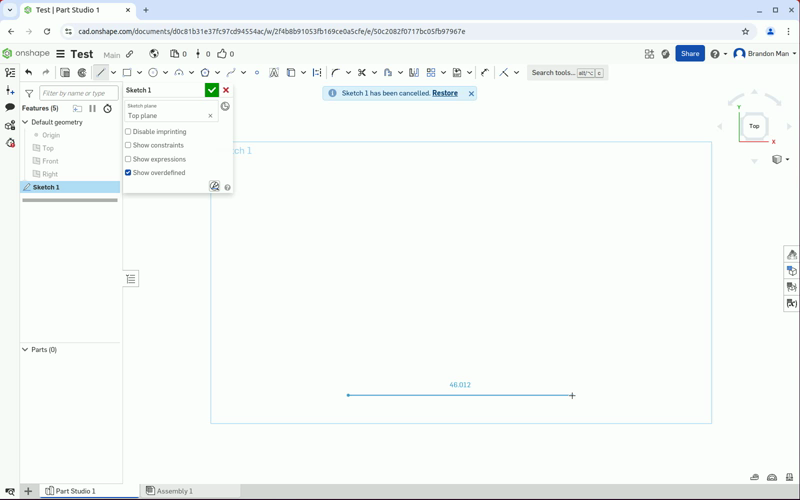
click(572, 395)
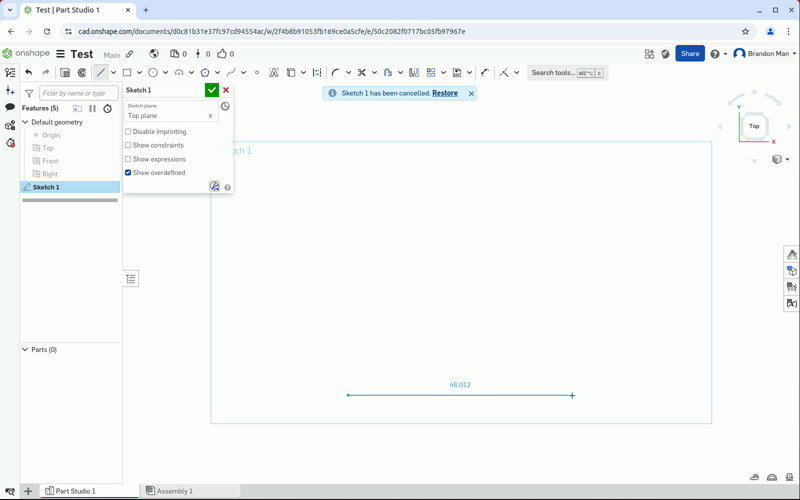
key_up(shift)
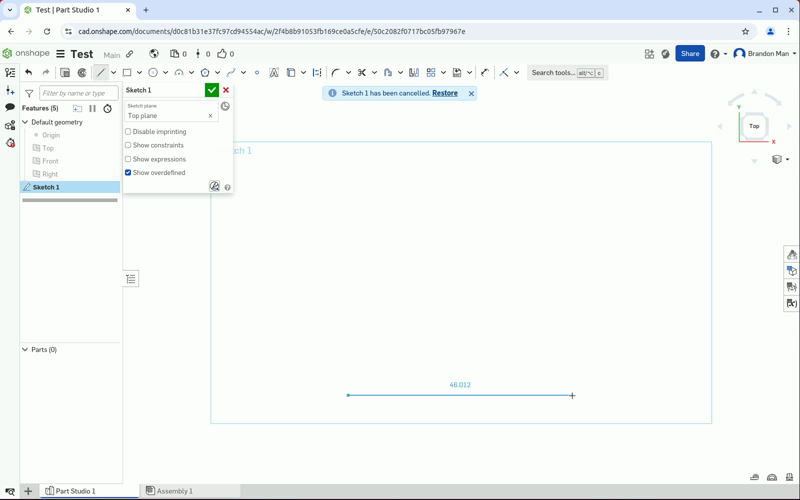
key_down(shift)
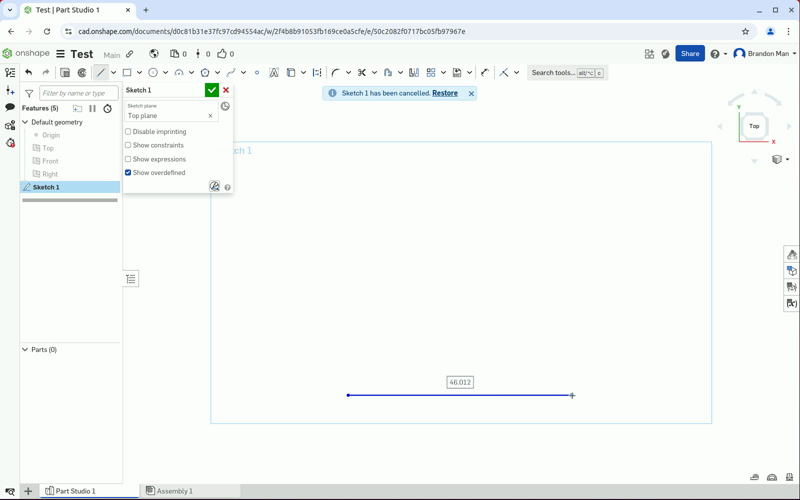
mouse_move(572, 171)
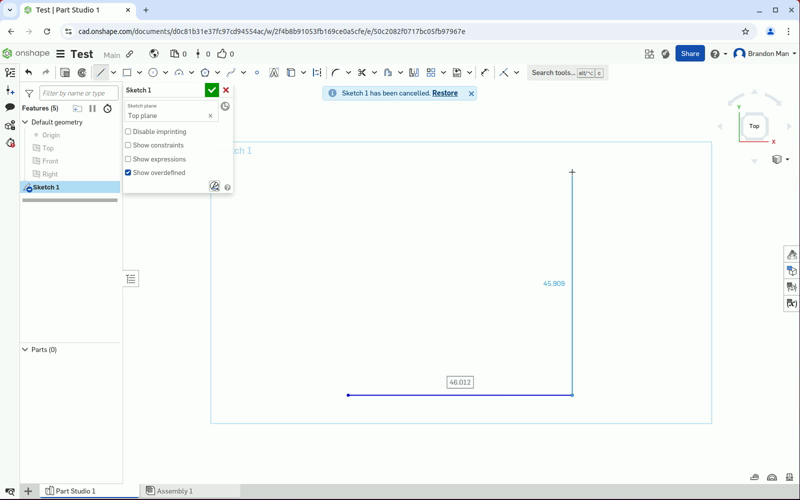
click(572, 171)
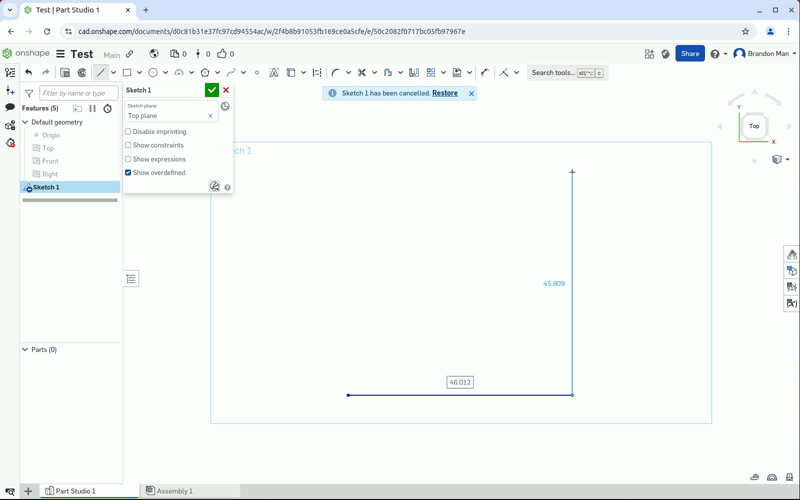
key_up(shift)
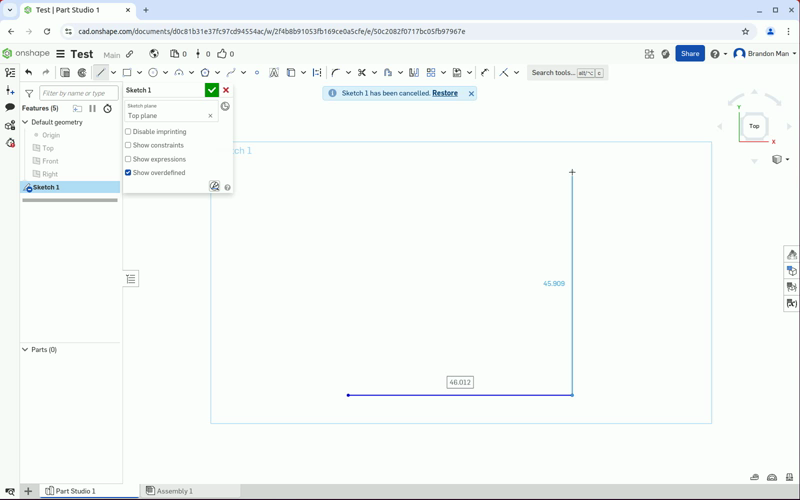
key_down(shift)
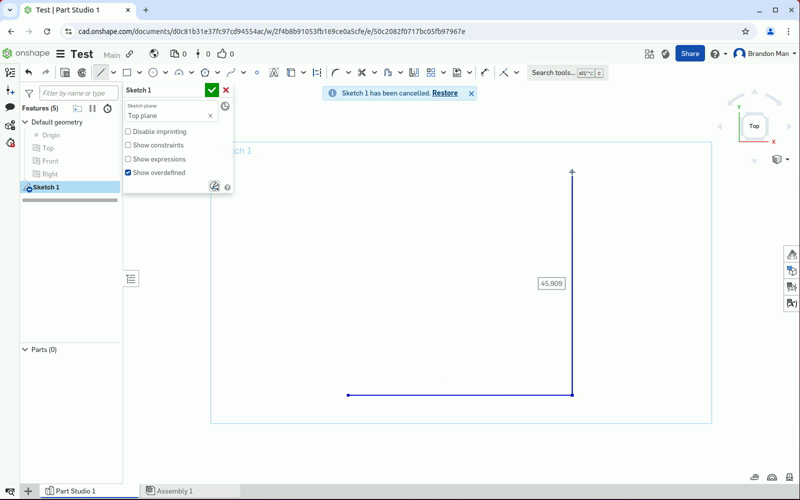
mouse_move(348, 171)
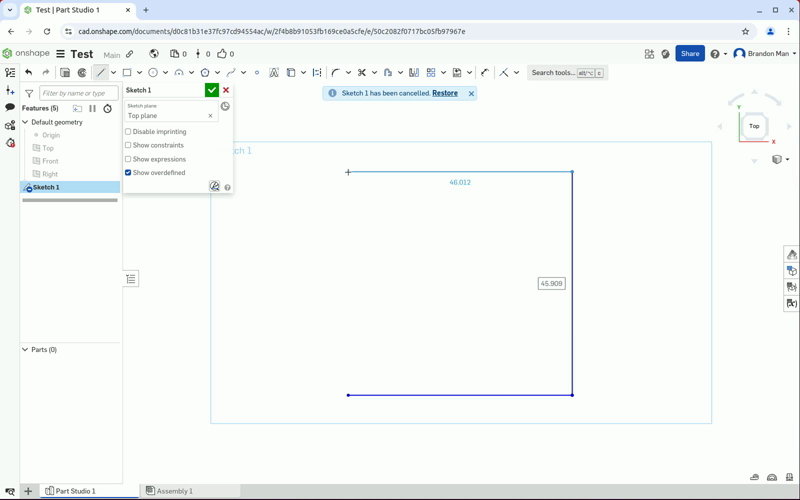
click(348, 171)
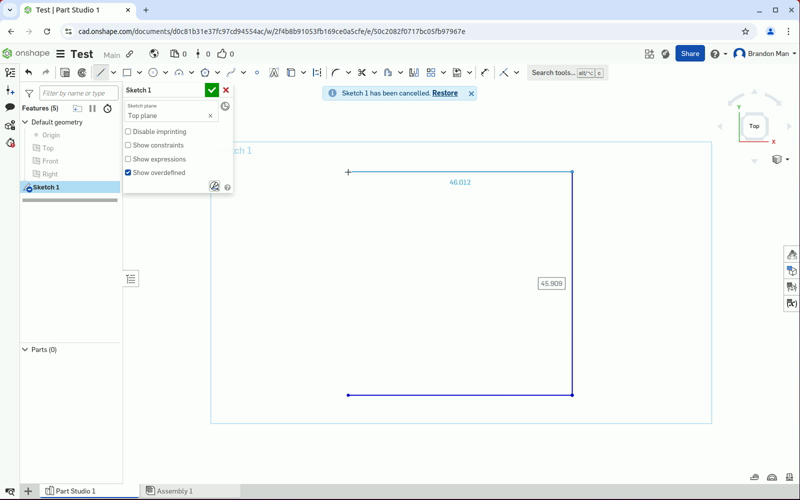
key_up(shift)
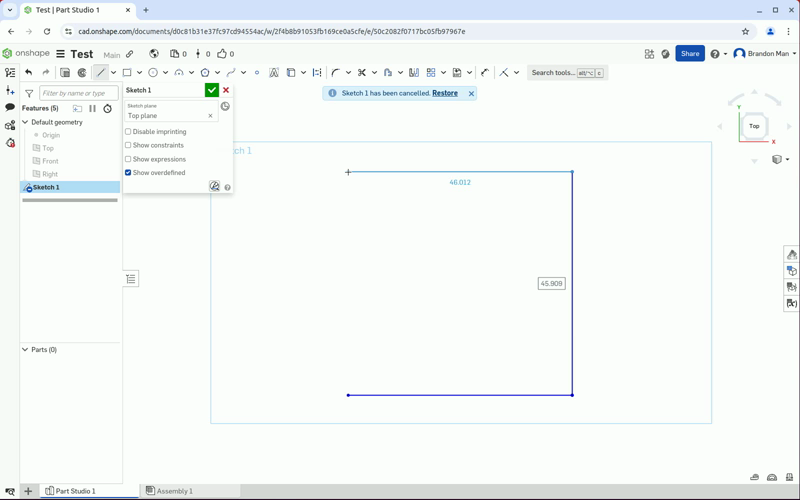
key_down(shift)
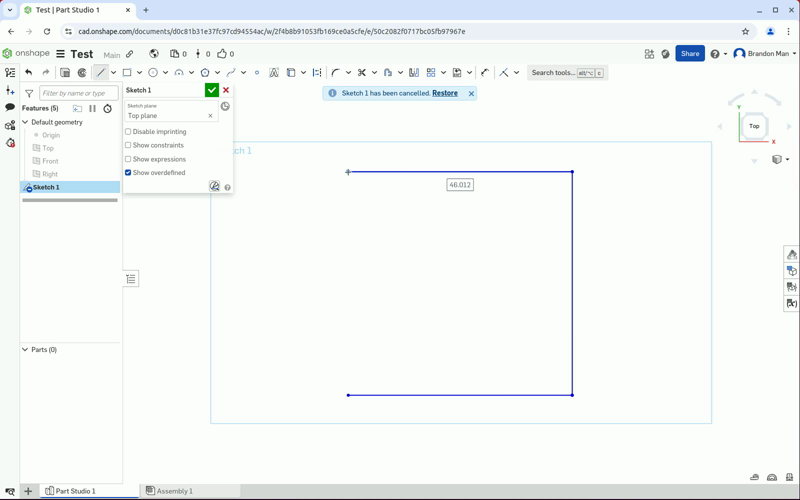
mouse_move(348, 395)
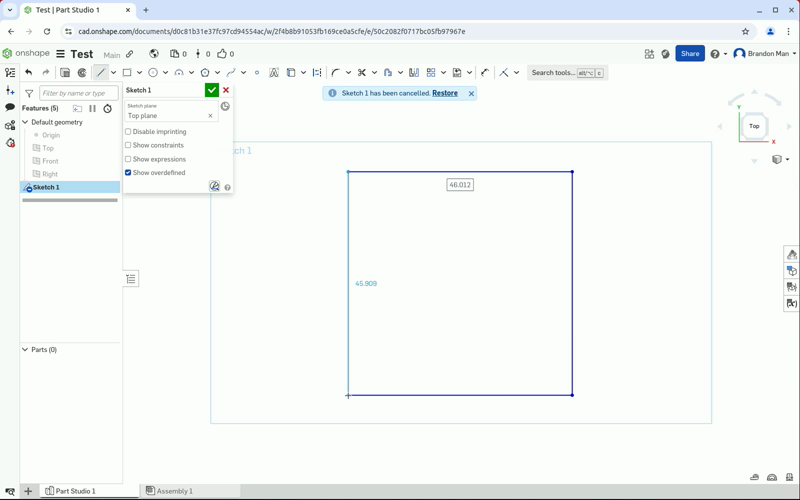
key_up(shift)
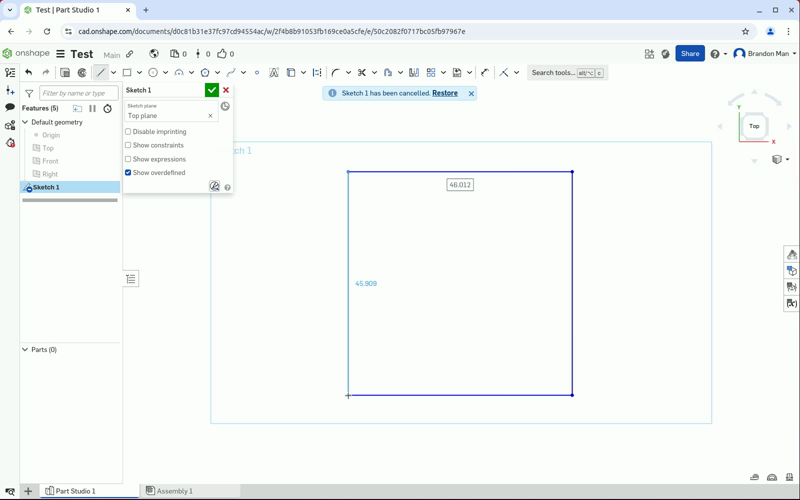
click(348, 395)
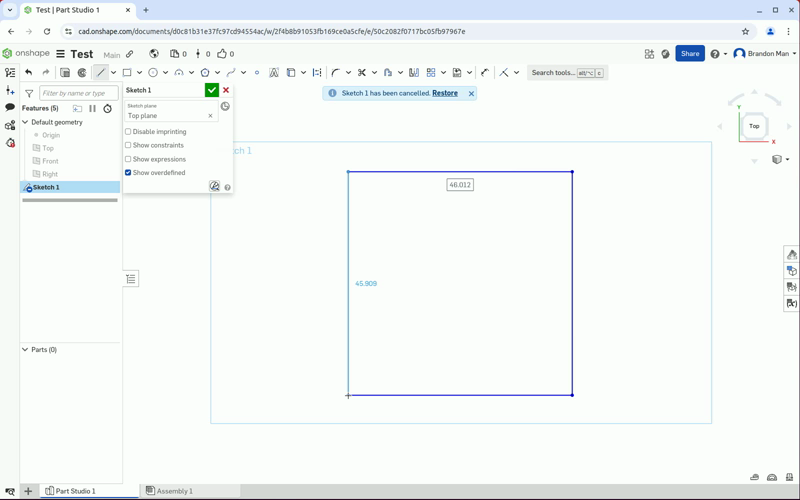
key(esc)
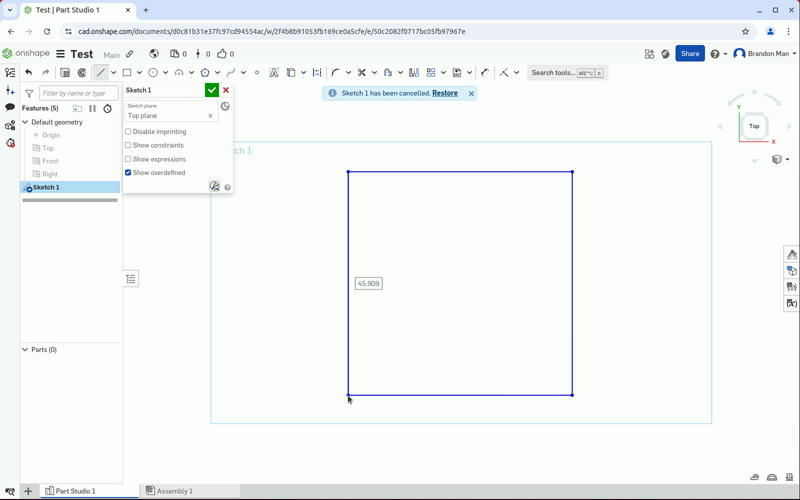
key(l)
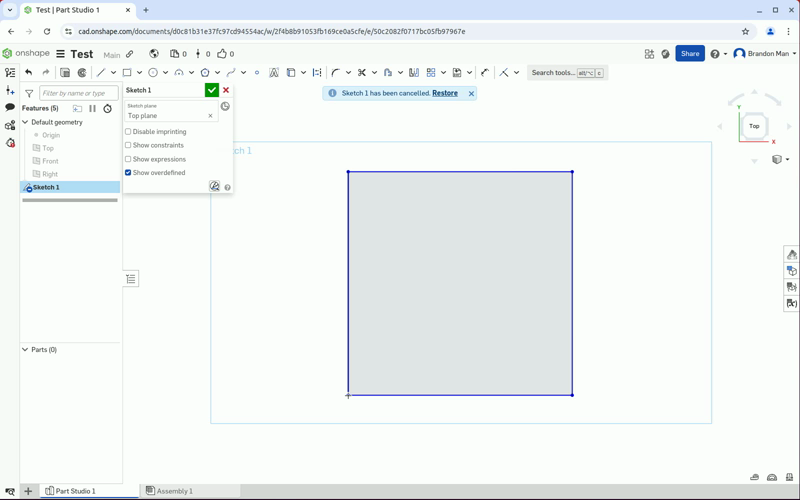
key_down(shift)
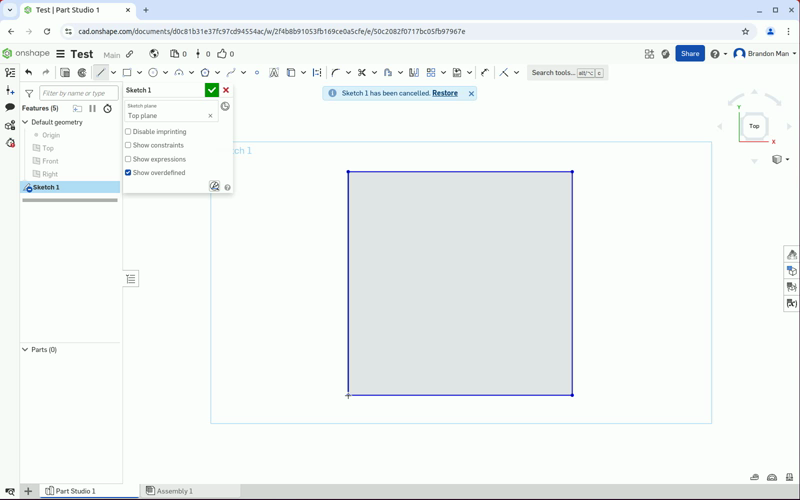
mouse_move(355, 388)
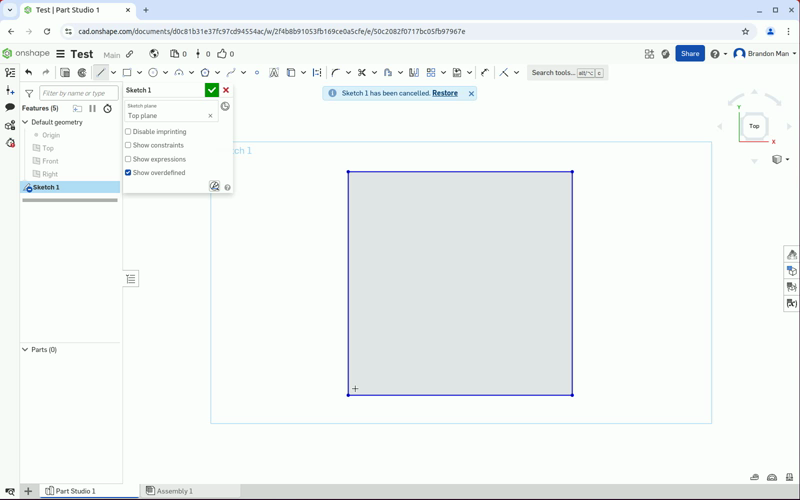
click(355, 388)
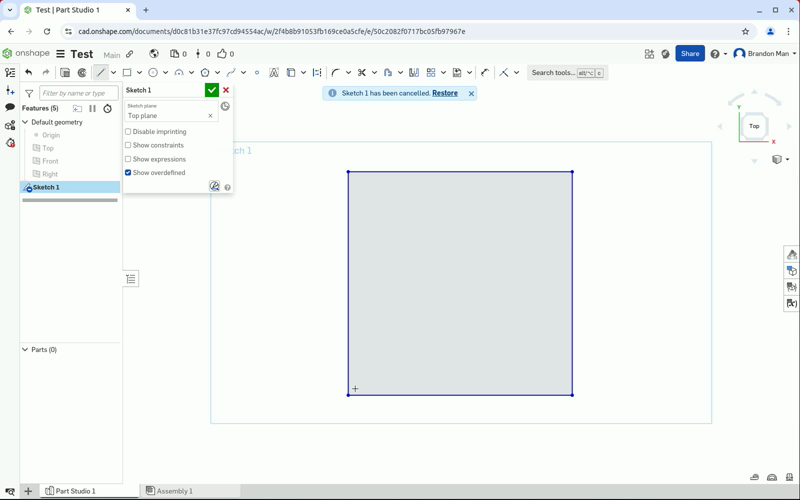
key_up(shift)
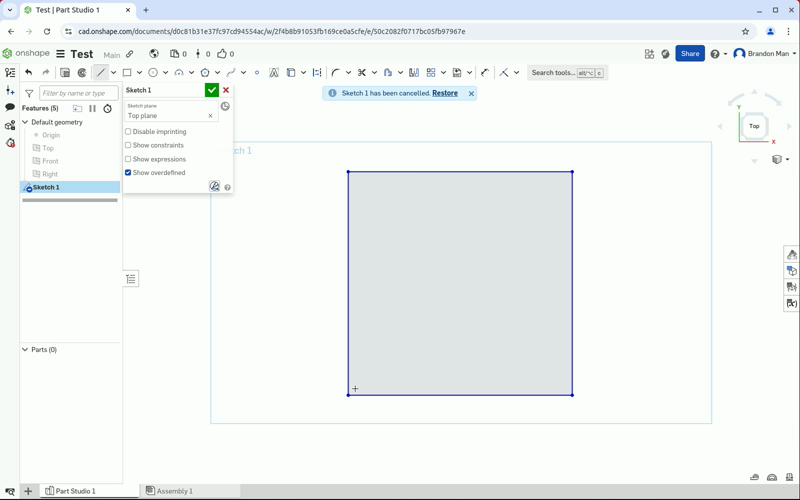
key_down(shift)
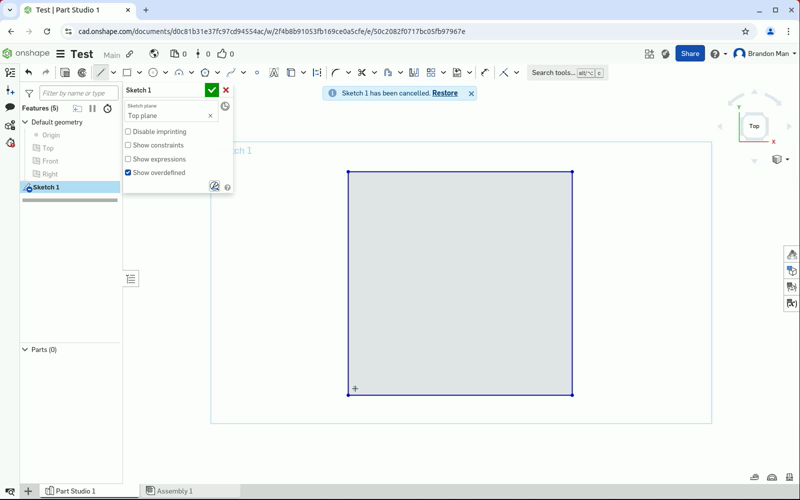
mouse_move(564, 388)
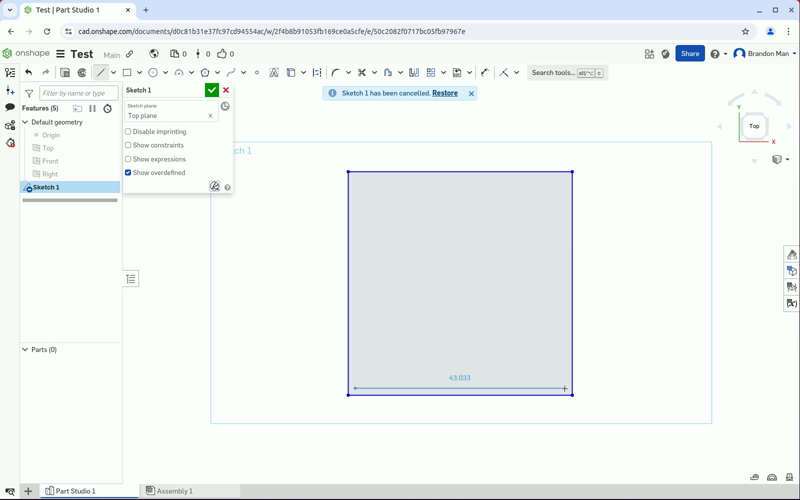
click(564, 388)
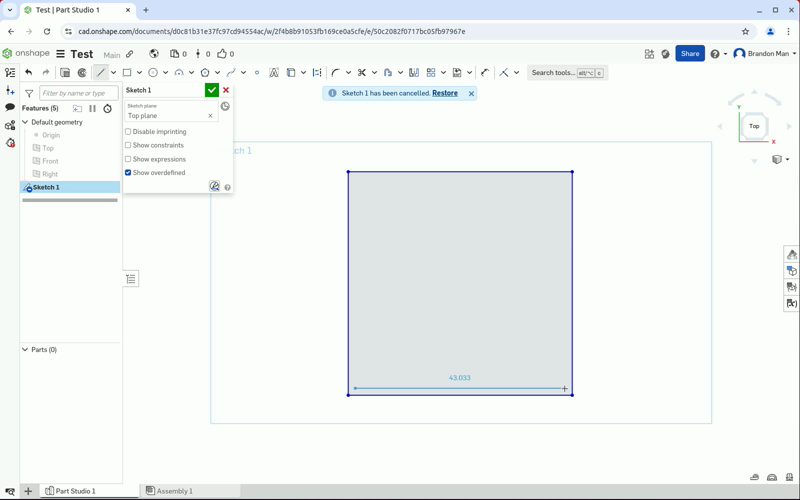
key_up(shift)
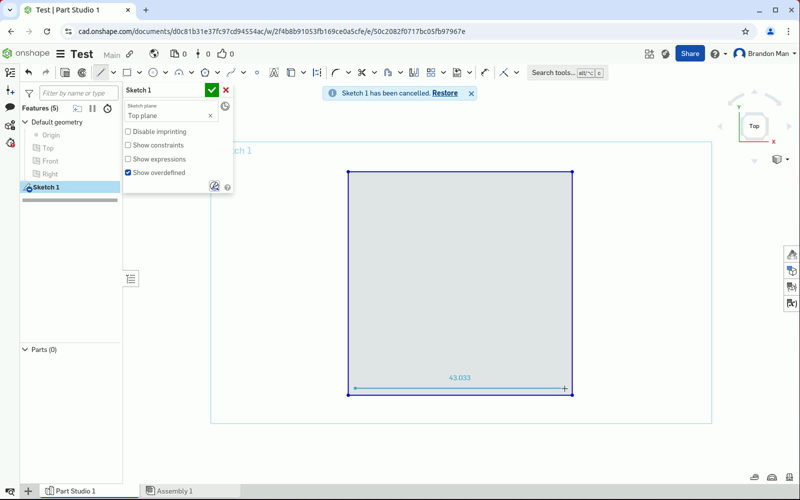
key_down(shift)
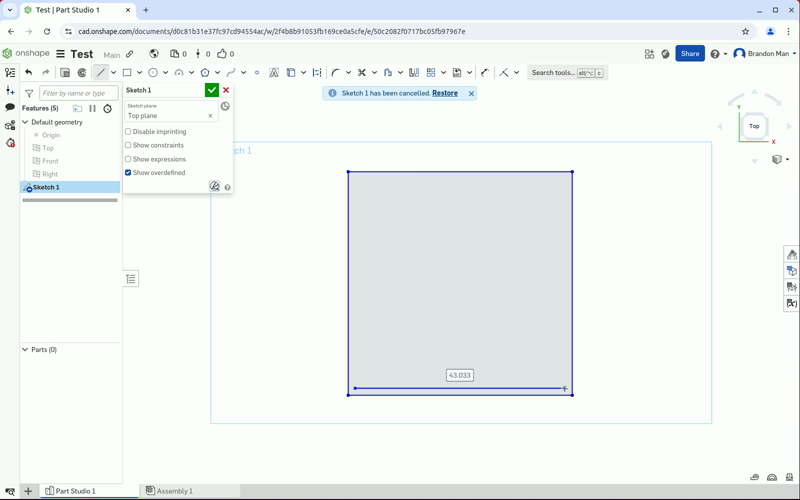
mouse_move(564, 178)
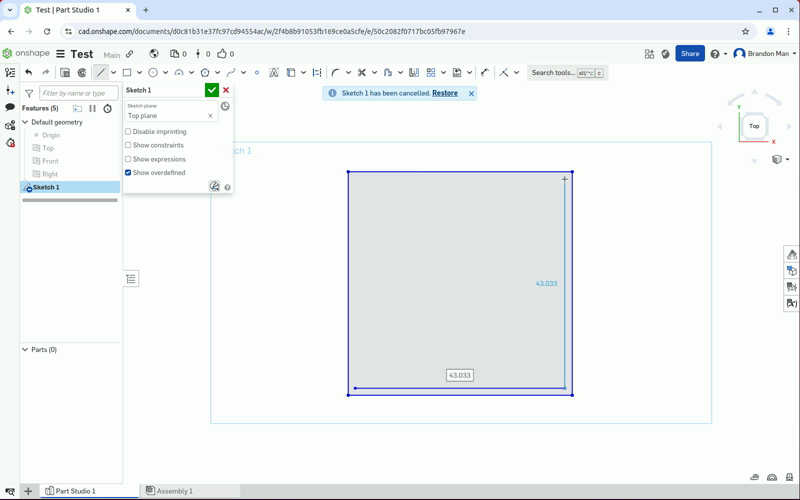
click(564, 178)
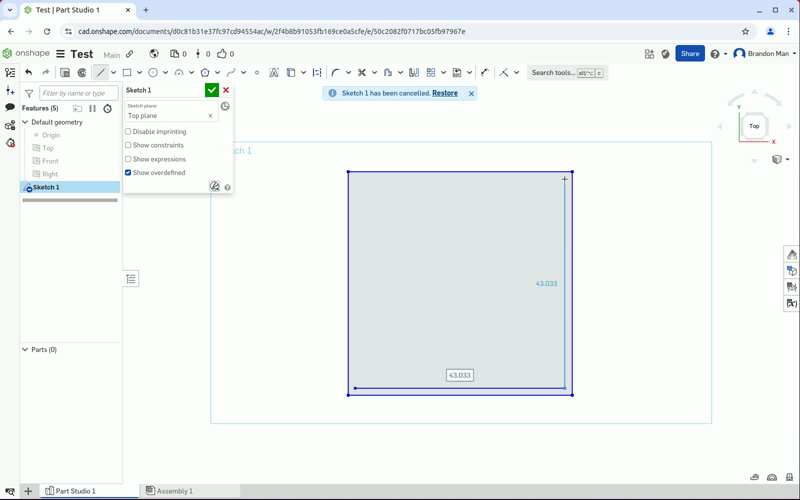
key_up(shift)
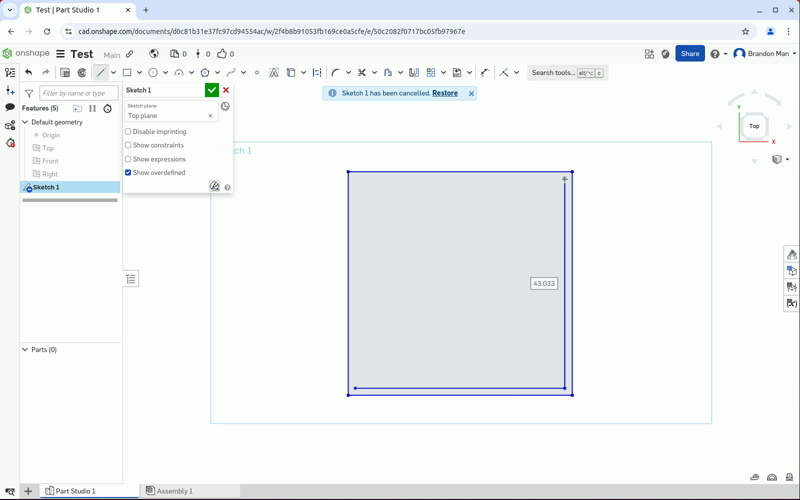
key_down(shift)
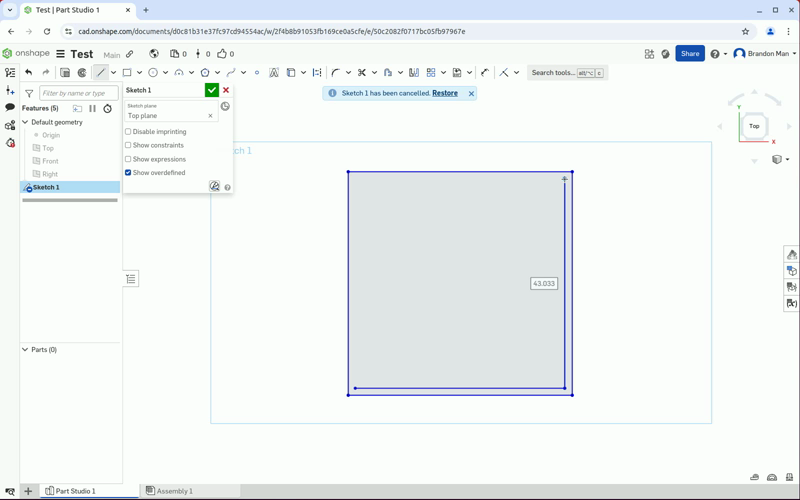
mouse_move(355, 178)
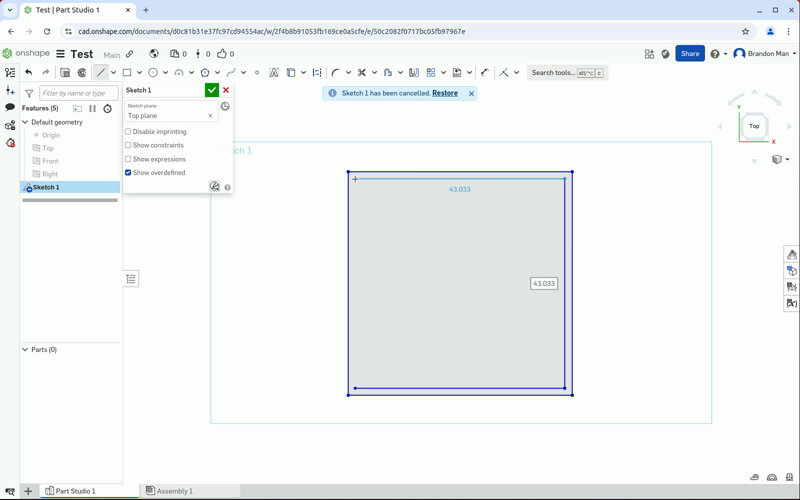
click(355, 178)
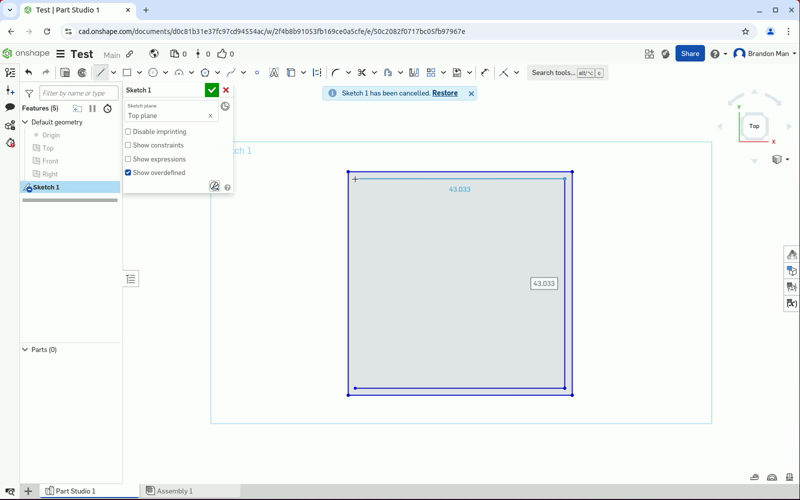
key_up(shift)
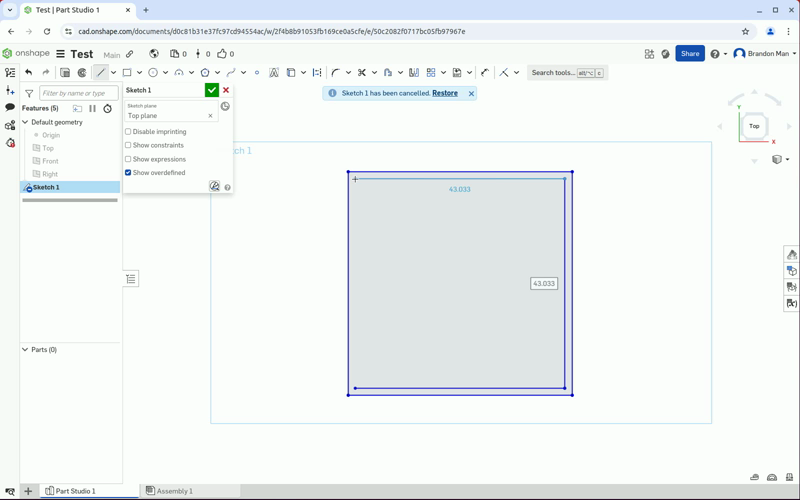
key_down(shift)
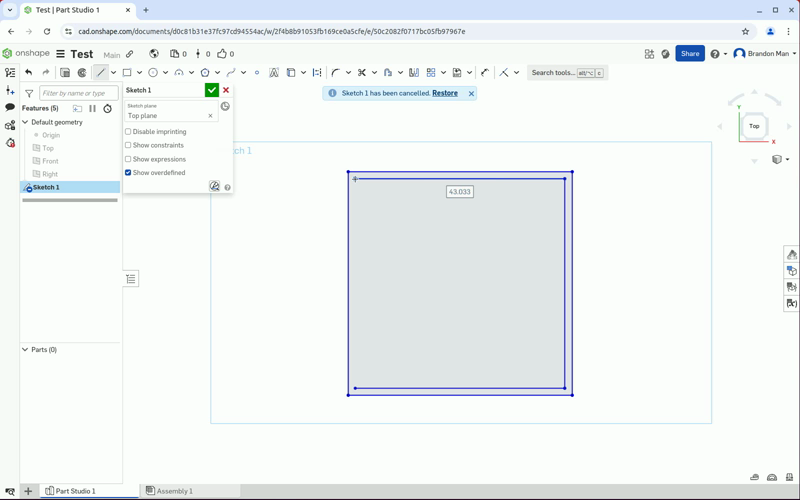
mouse_move(355, 388)
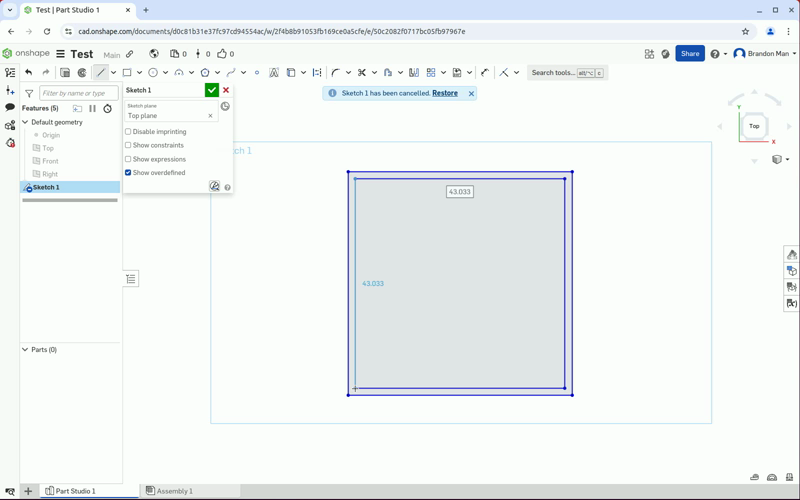
key_up(shift)
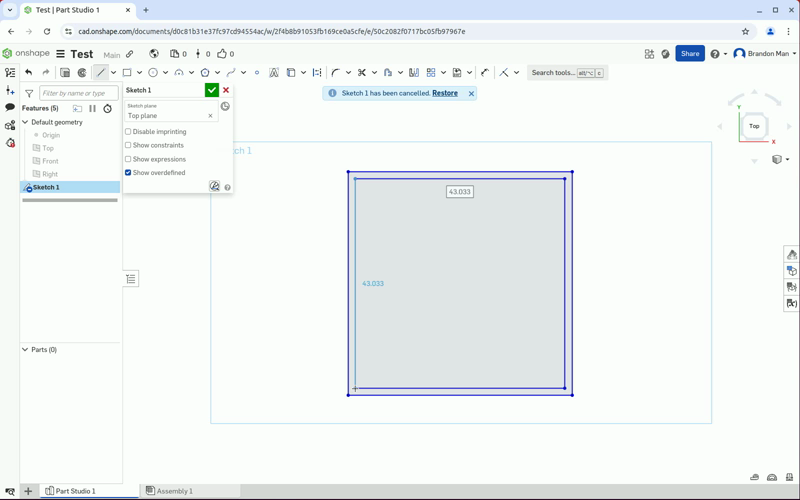
click(355, 388)
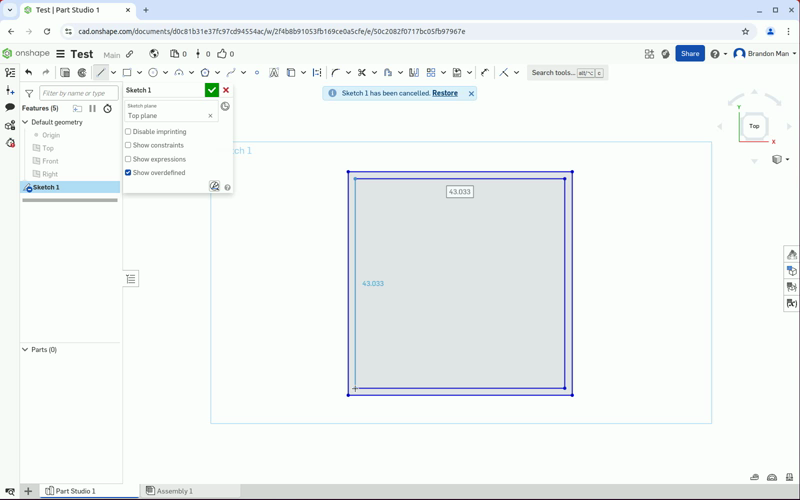
key(esc)
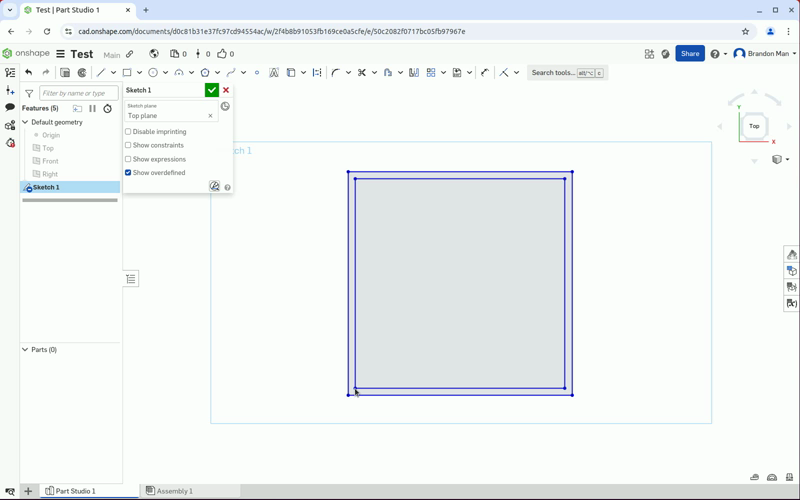
mouse_move(567, 391)
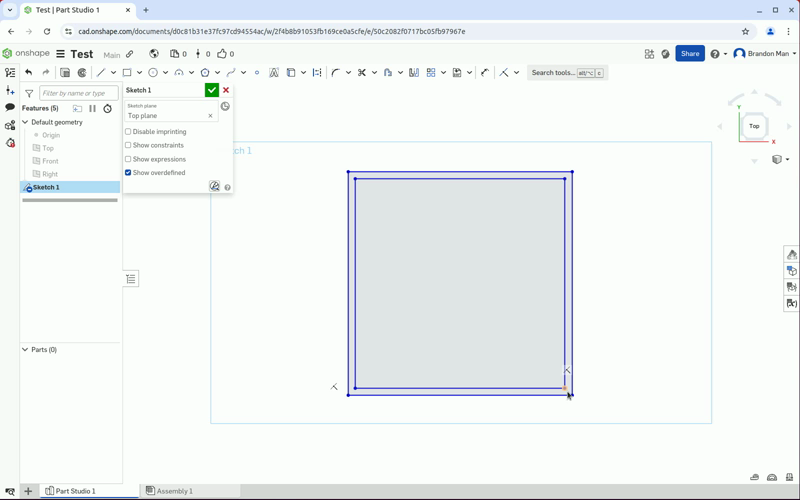
click(567, 391)
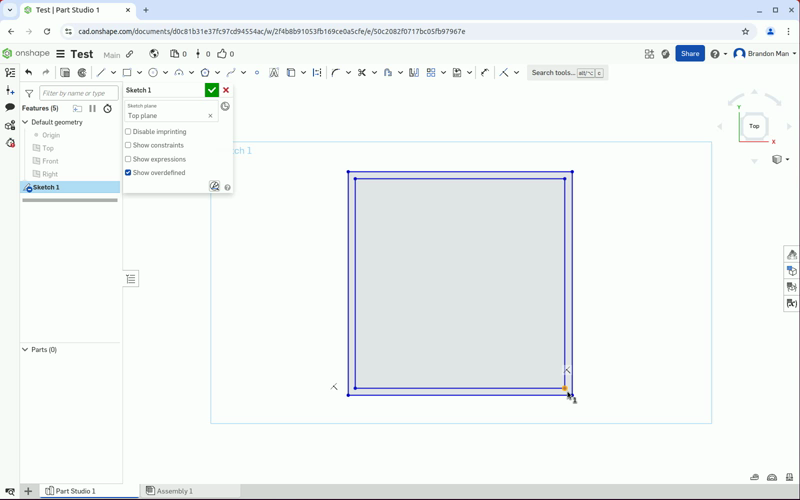
mouse_move(73, 352)
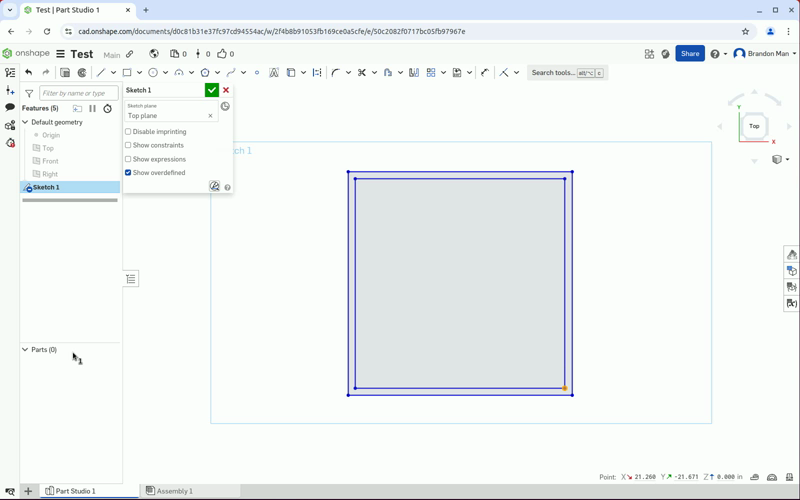
key(shift+y)
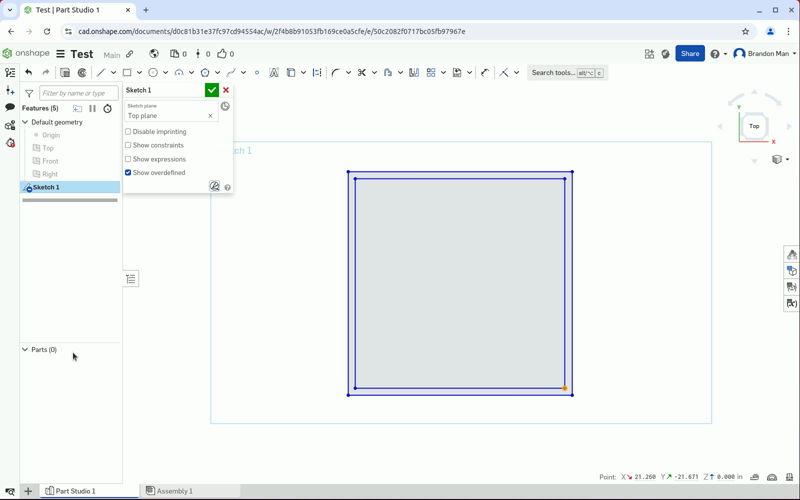
key(shift+e)
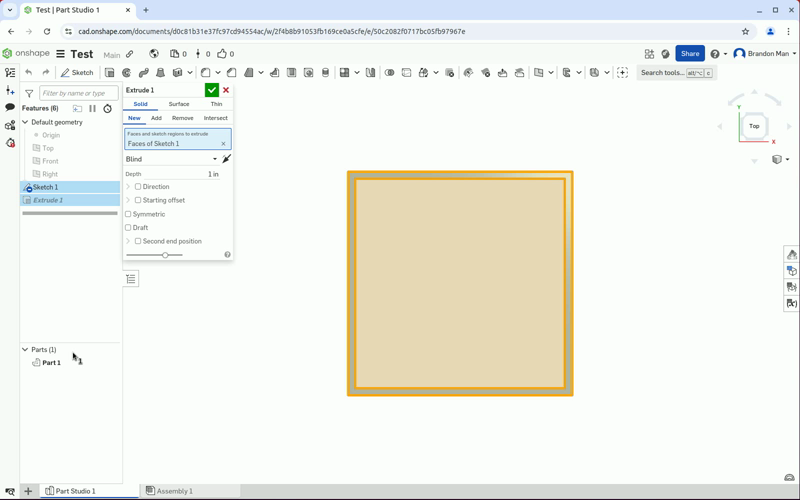
mouse_move(143, 106)
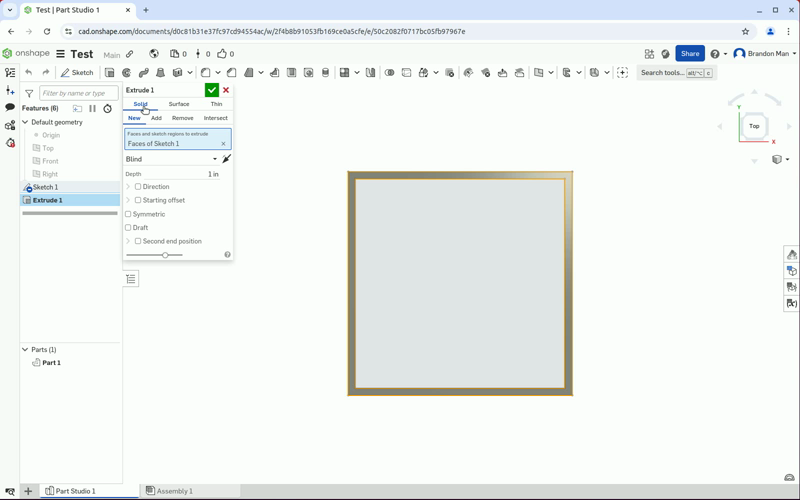
click(143, 106)
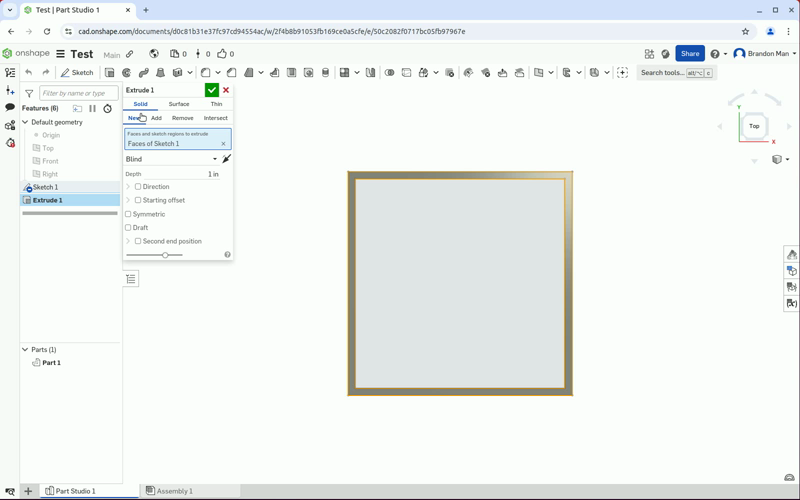
mouse_move(137, 120)
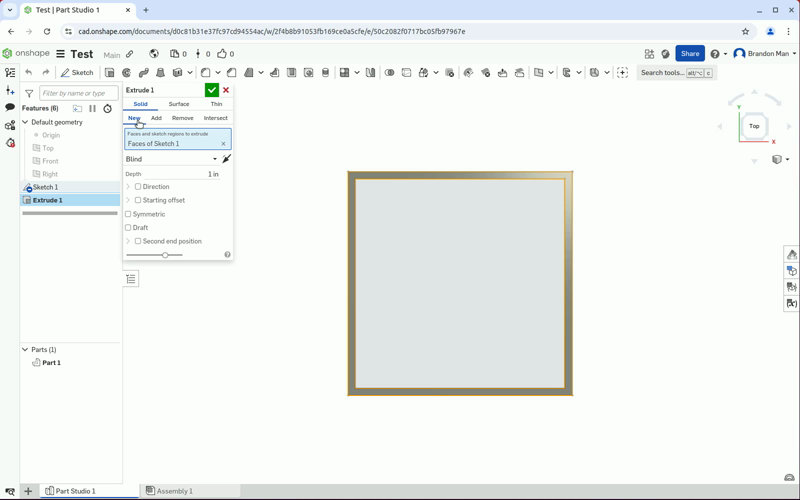
click(137, 120)
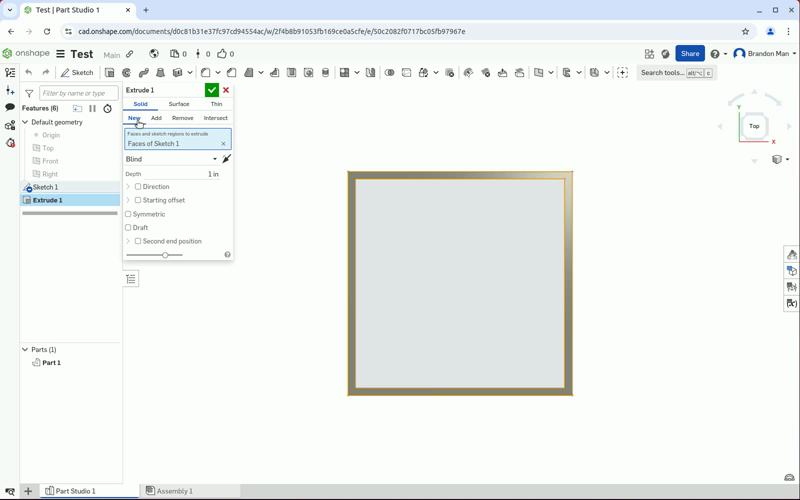
key(tab, 4)
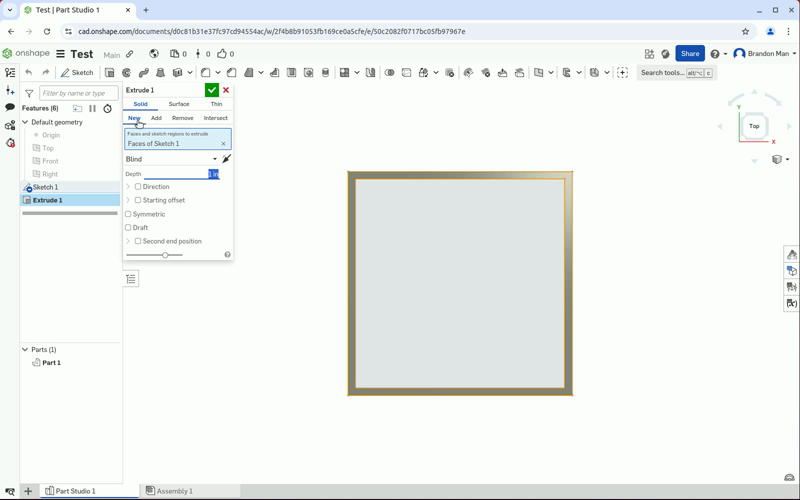
text(1.685)
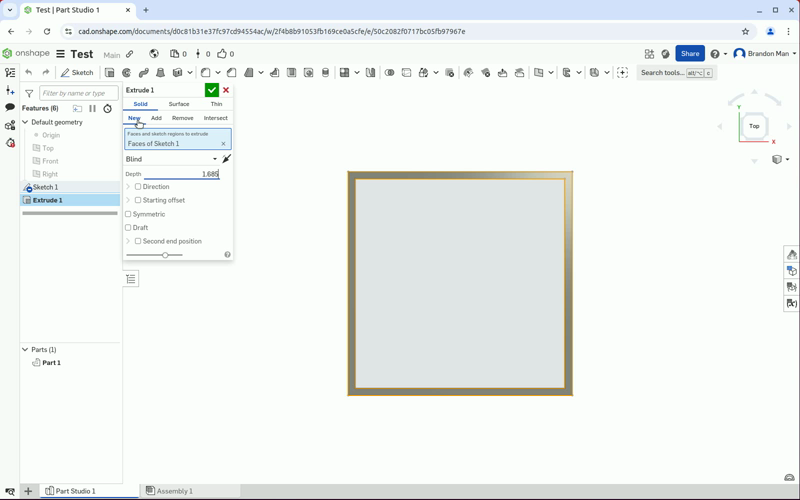
key(enter)
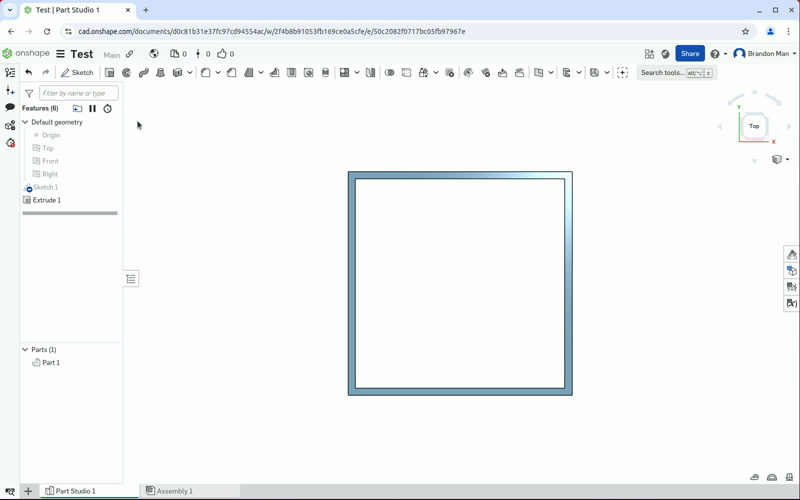
key(shift+h)
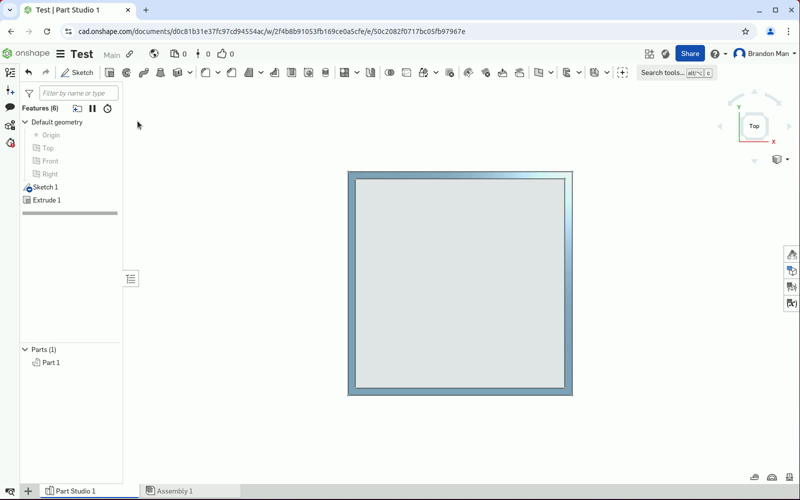
key(shift+h)
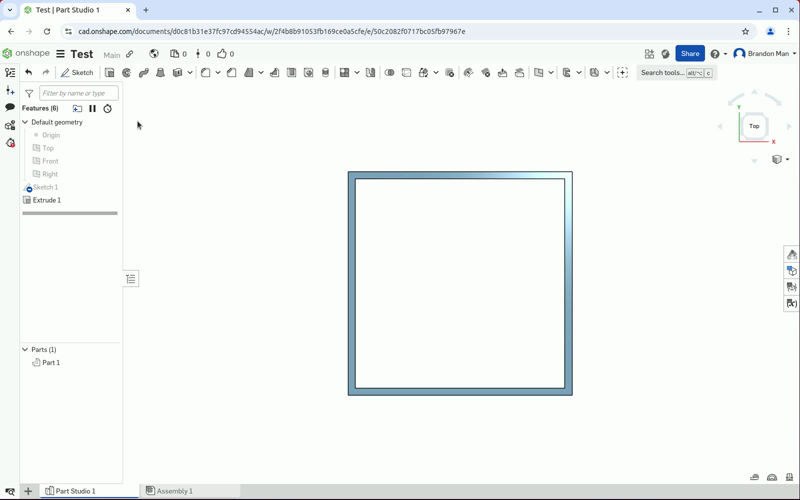
mouse_move(73, 189)
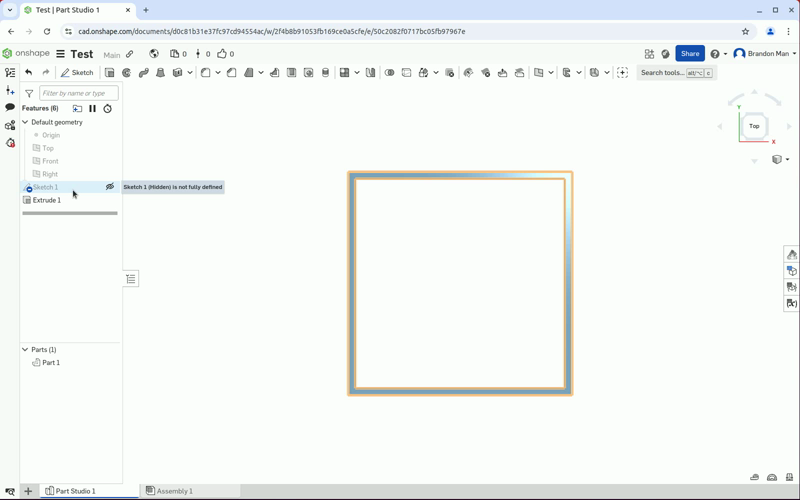
click(73, 189)
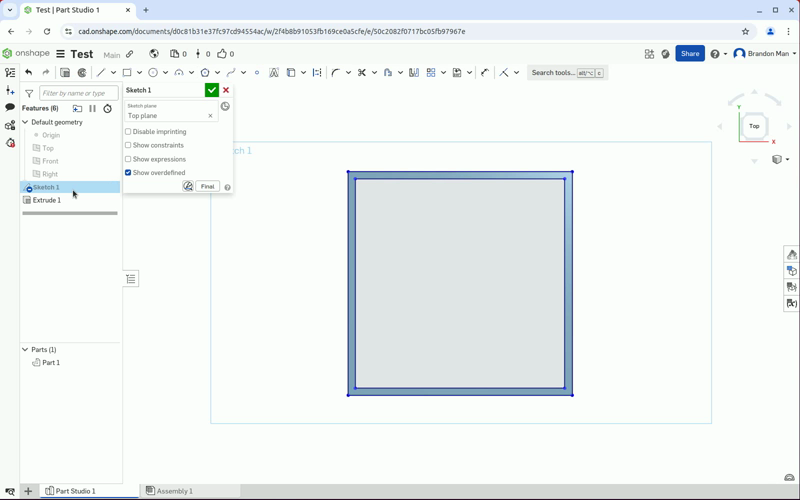
mouse_move(229, 92)
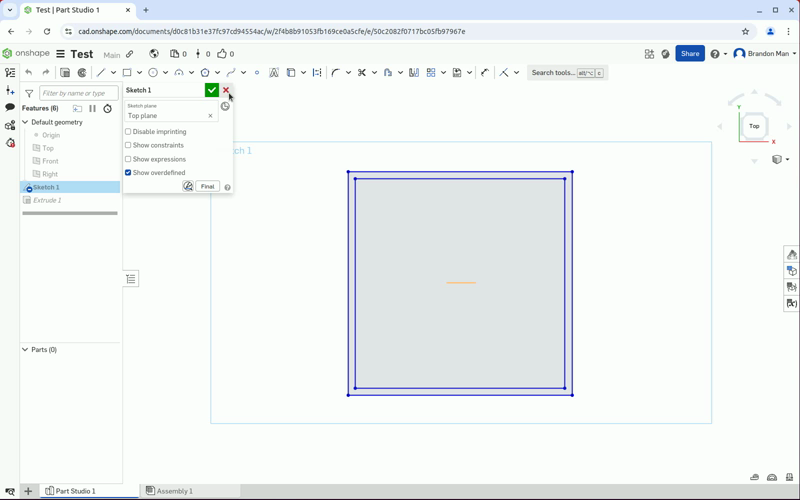
click(229, 92)
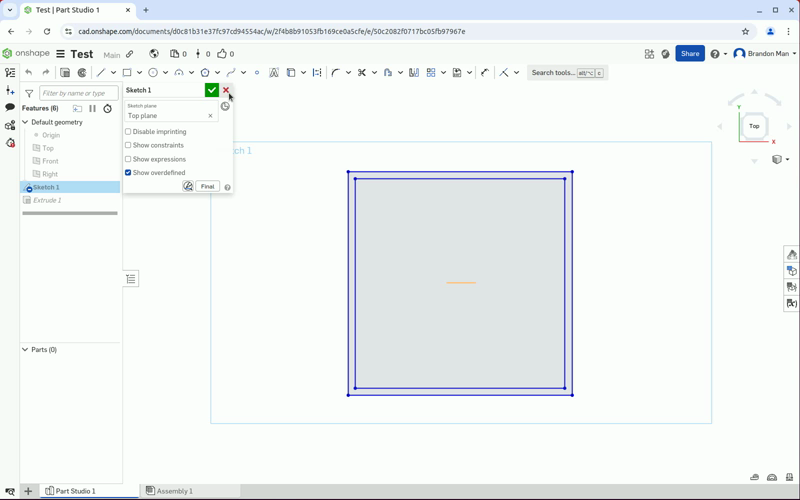
key(shift+s)
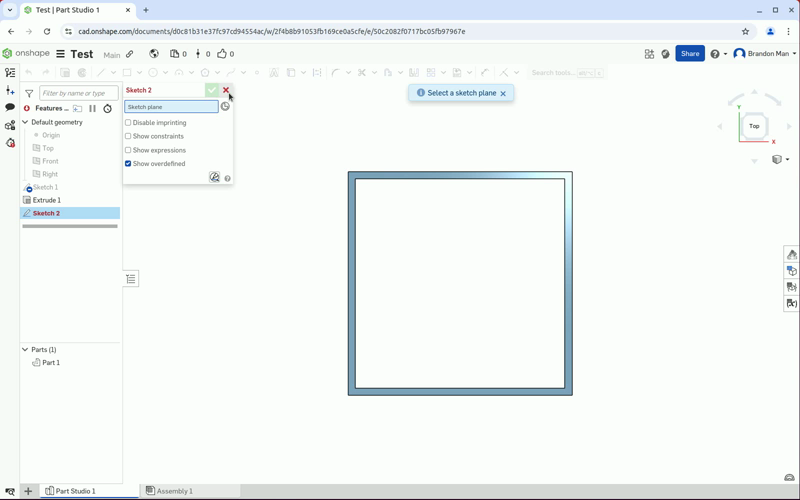
mouse_move(73, 150)
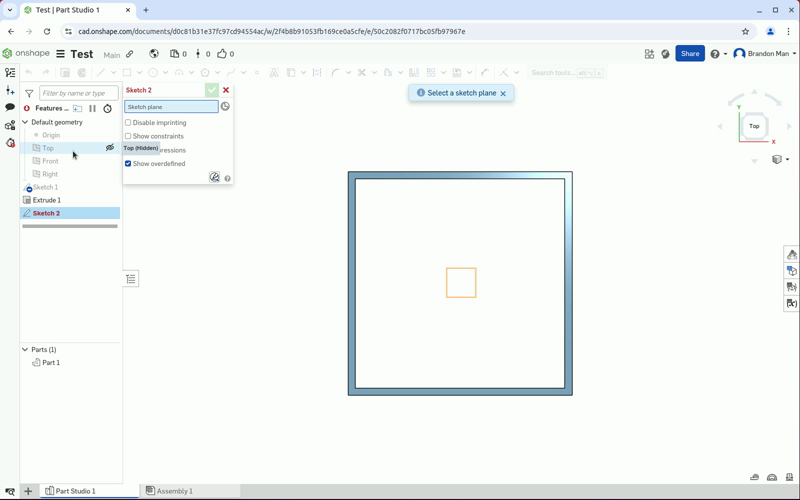
click(73, 150)
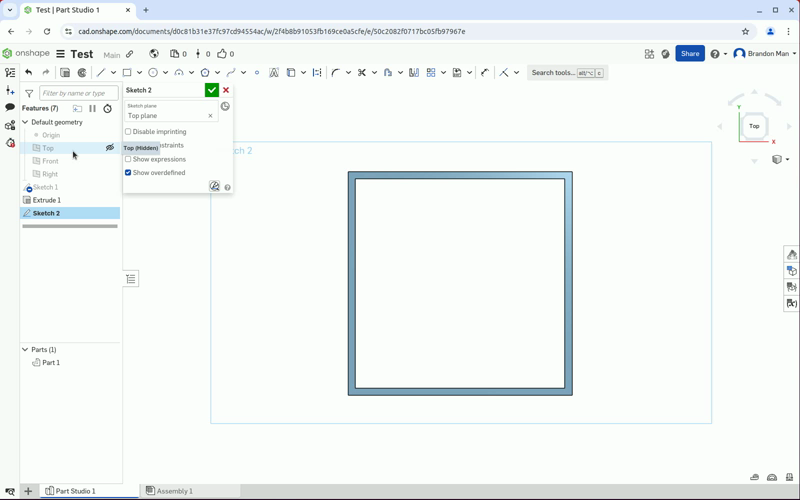
mouse_move(73, 352)
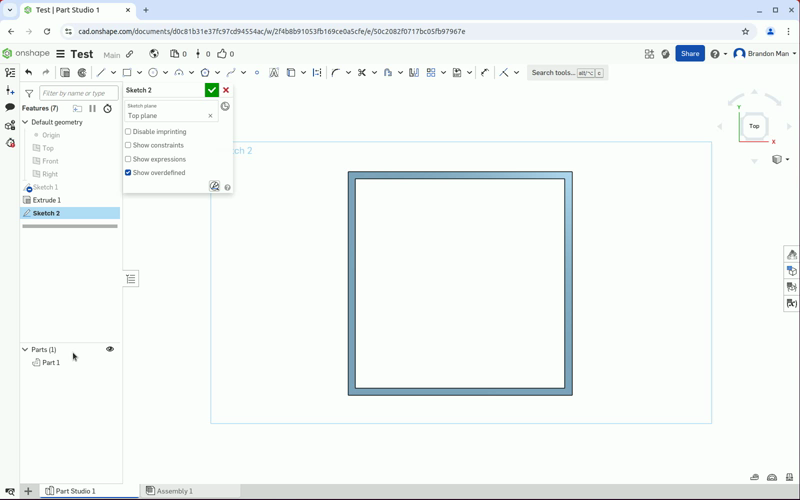
key(y)
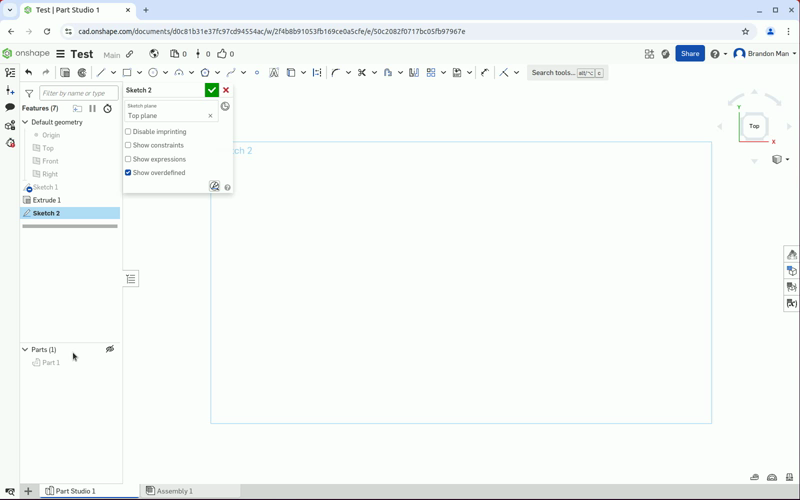
key(l)
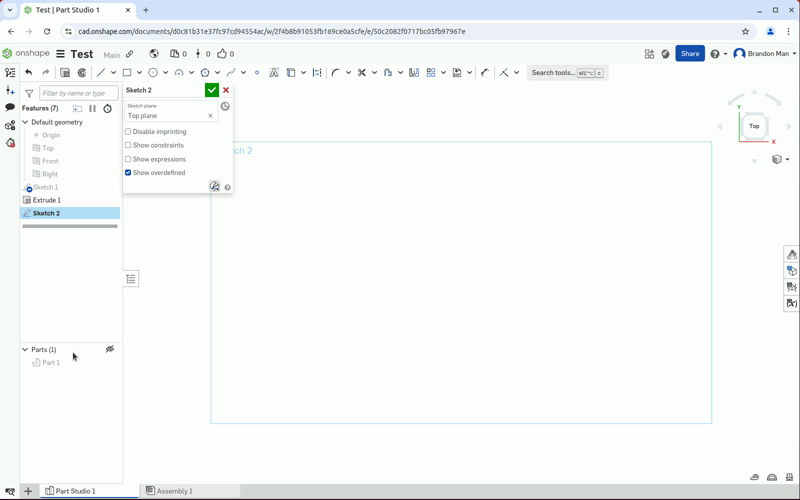
key_down(shift)
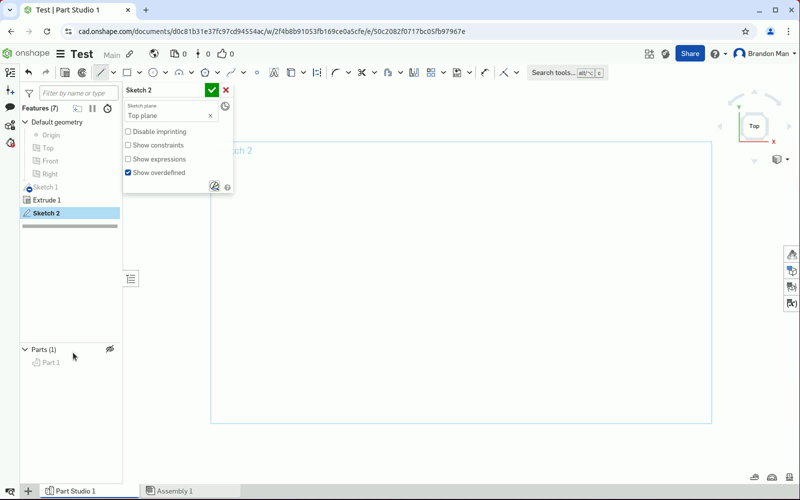
mouse_move(353, 389)
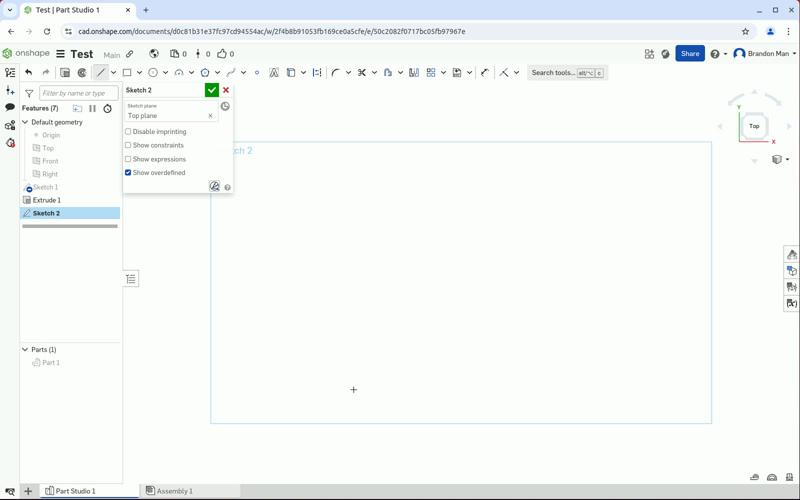
click(353, 389)
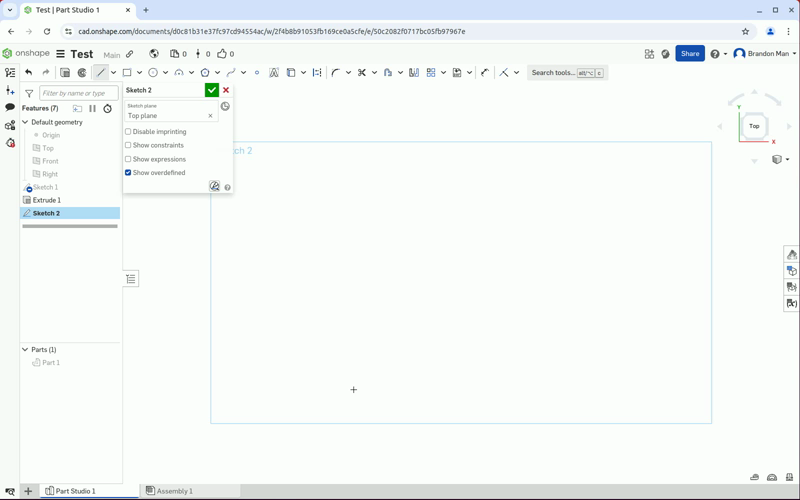
key_up(shift)
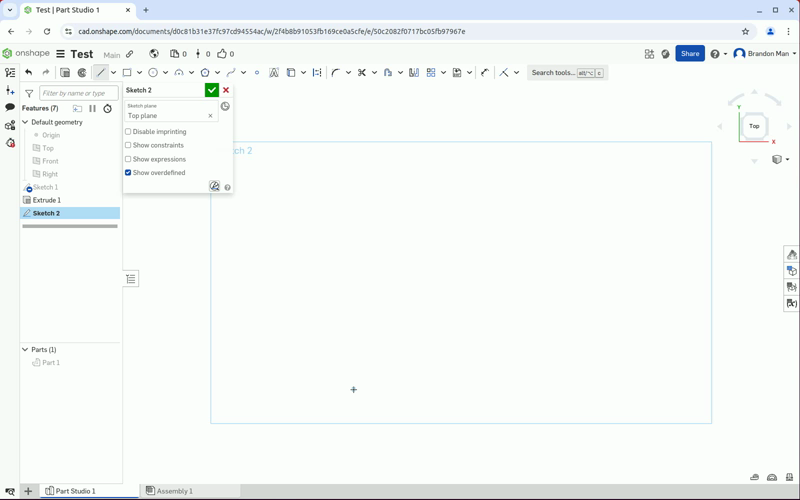
key_down(shift)
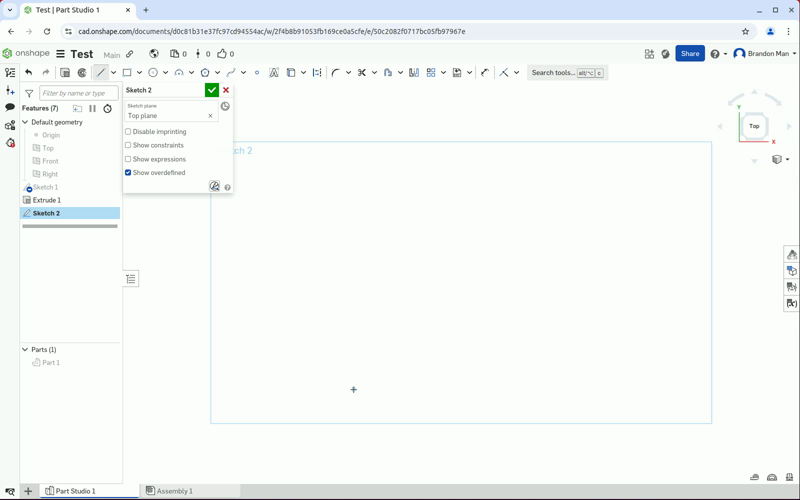
mouse_move(565, 389)
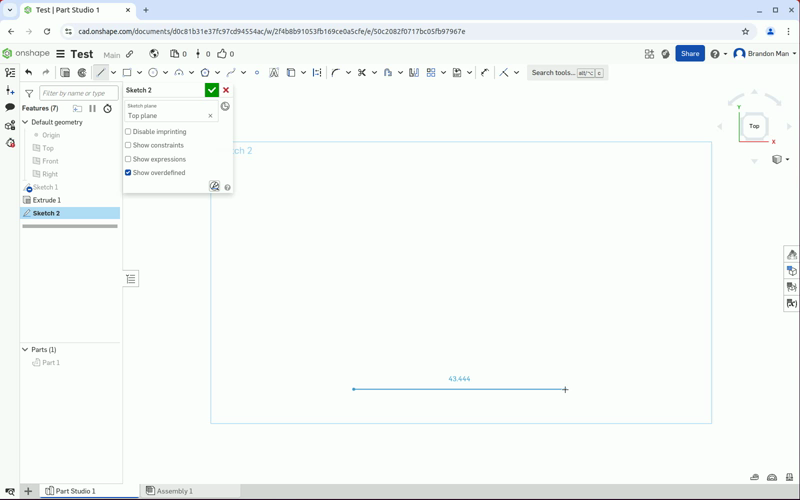
click(565, 389)
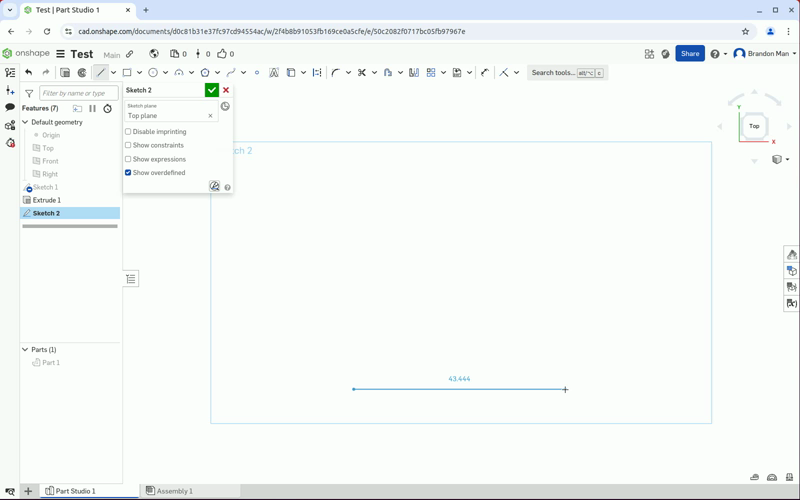
key_up(shift)
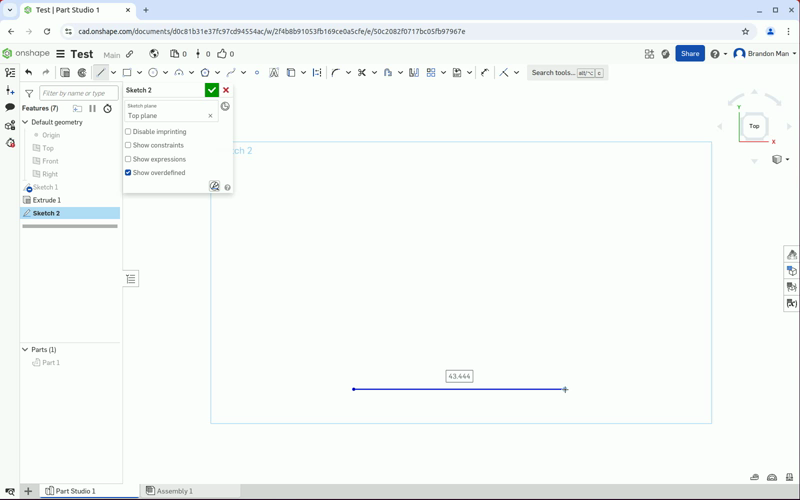
key_down(shift)
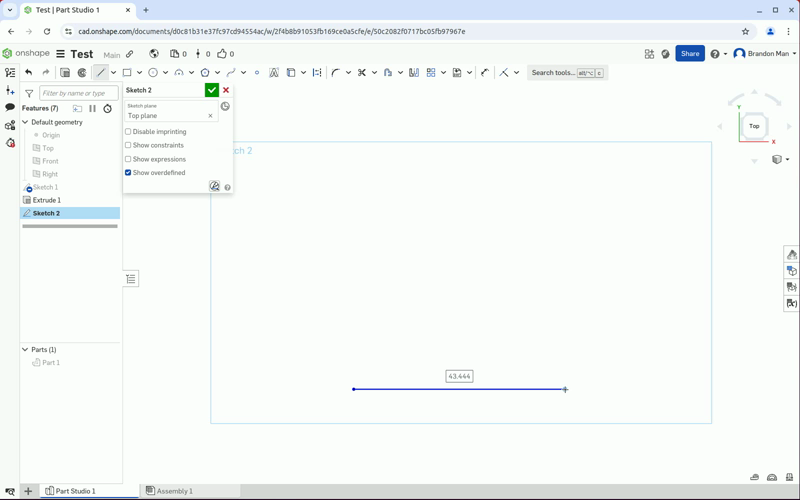
mouse_move(565, 178)
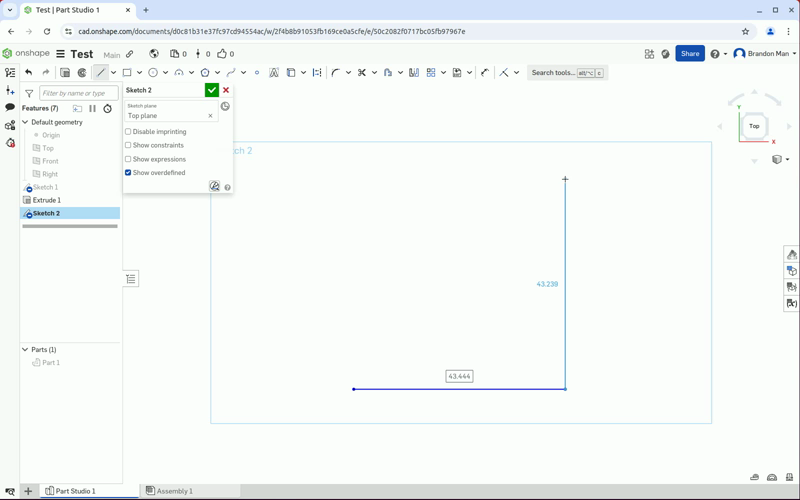
click(565, 178)
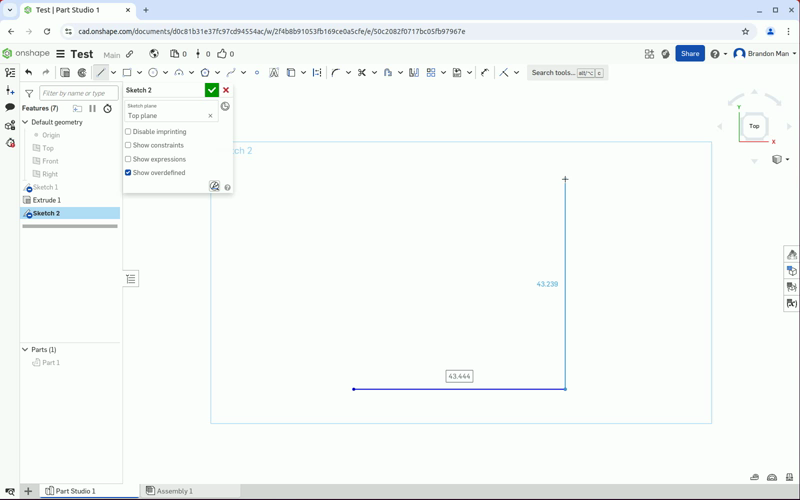
key_up(shift)
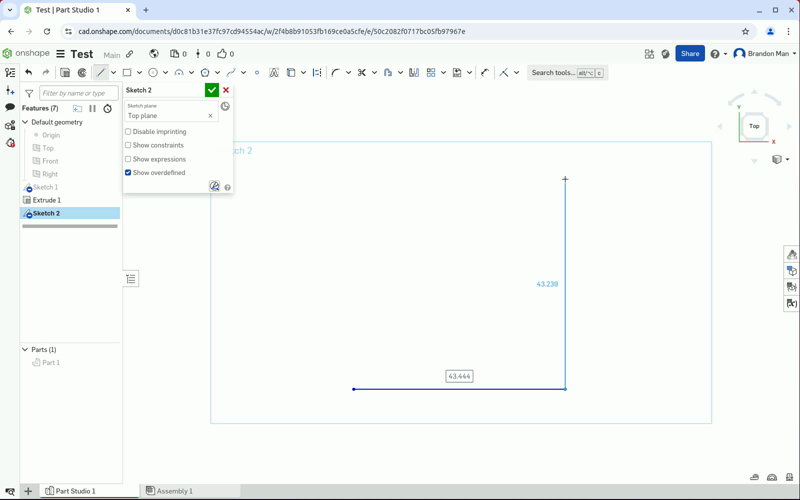
key_down(shift)
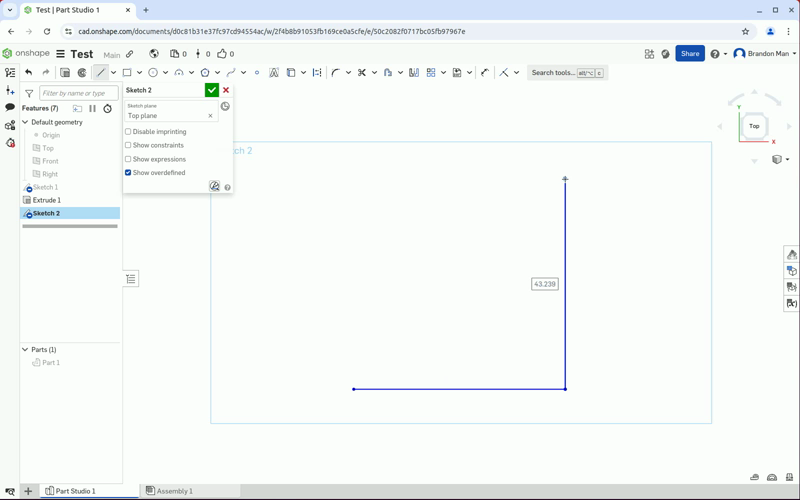
mouse_move(353, 178)
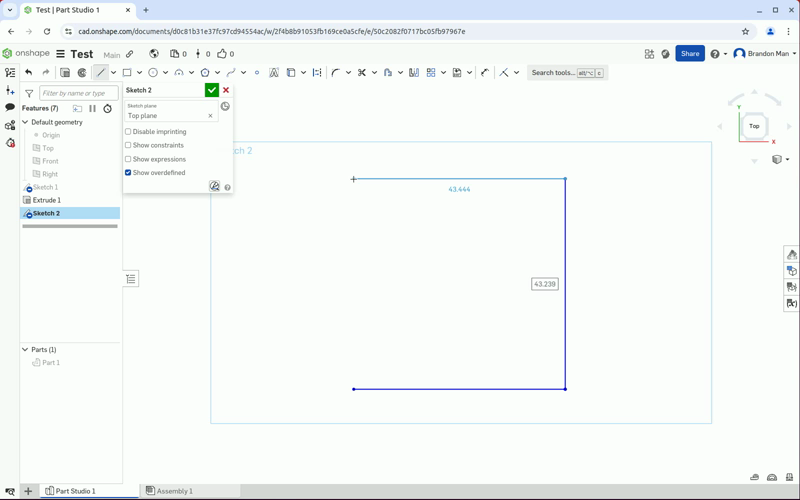
click(353, 178)
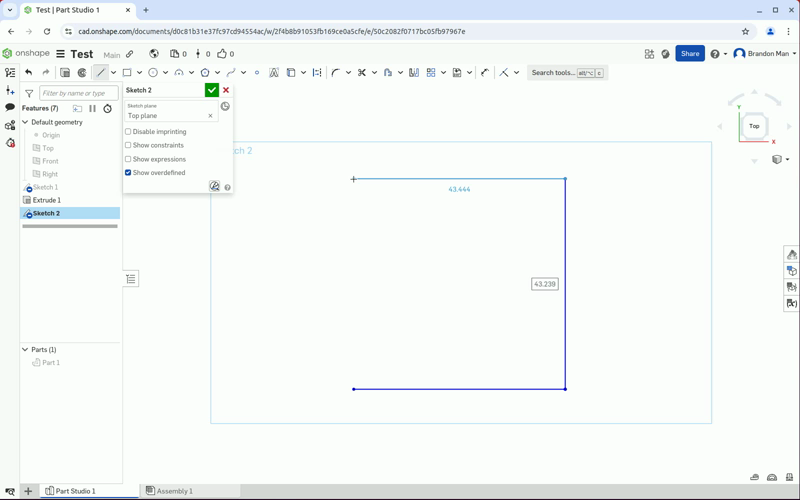
key_up(shift)
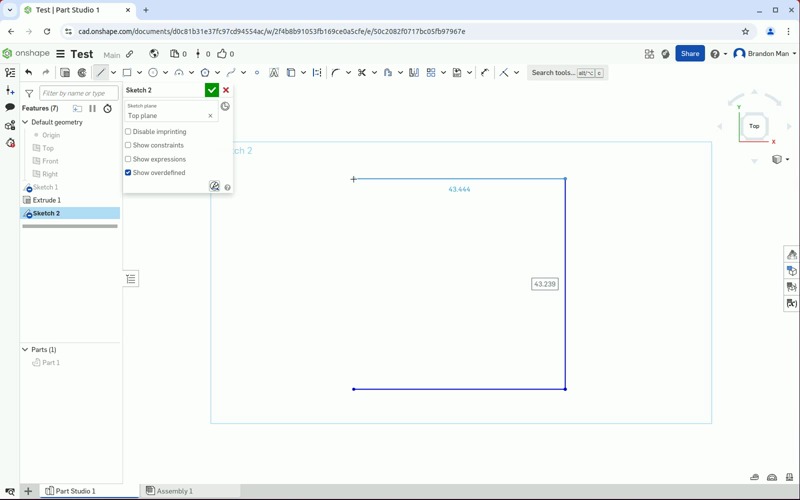
key_down(shift)
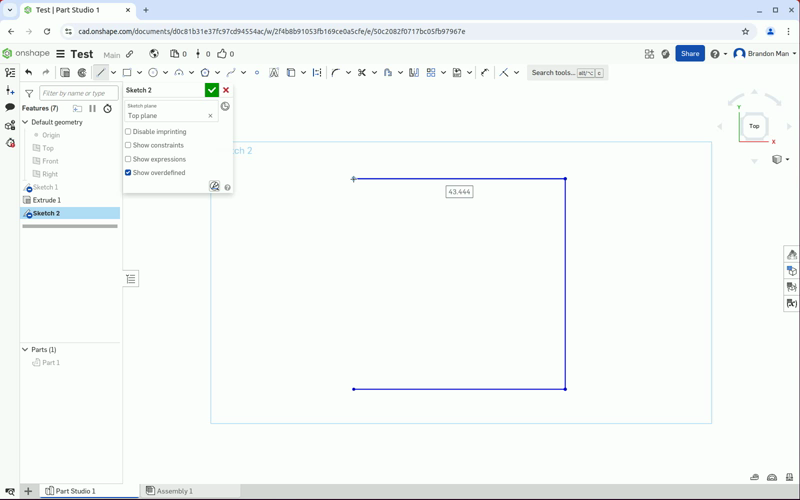
mouse_move(353, 389)
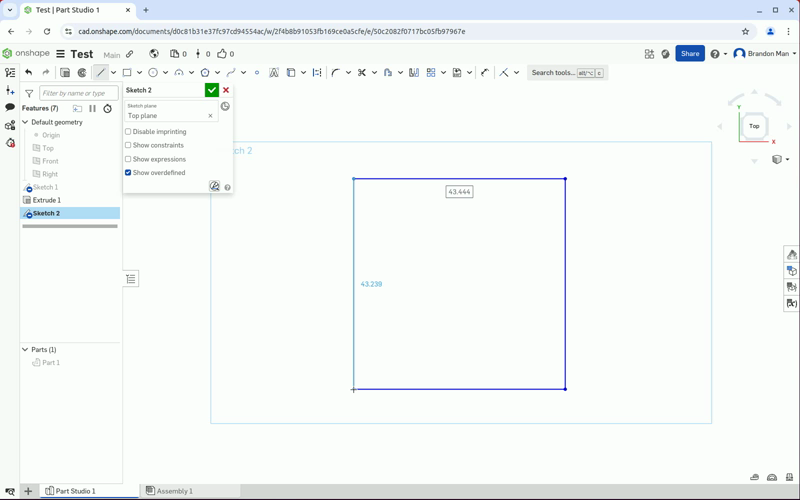
key_up(shift)
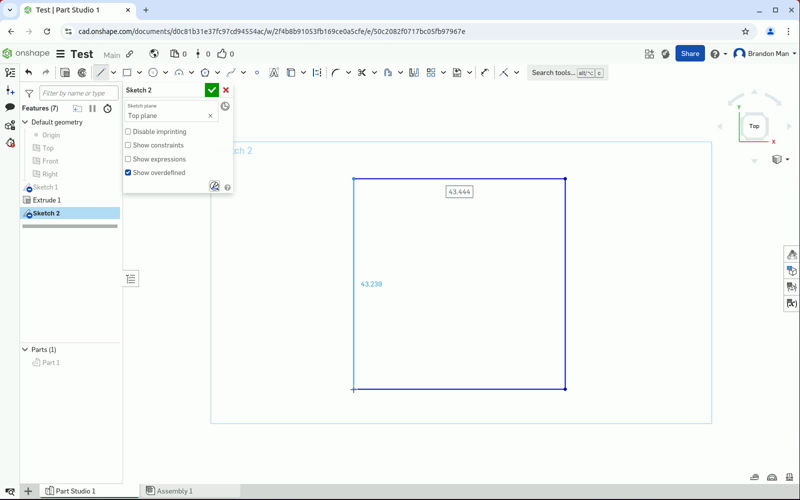
click(353, 389)
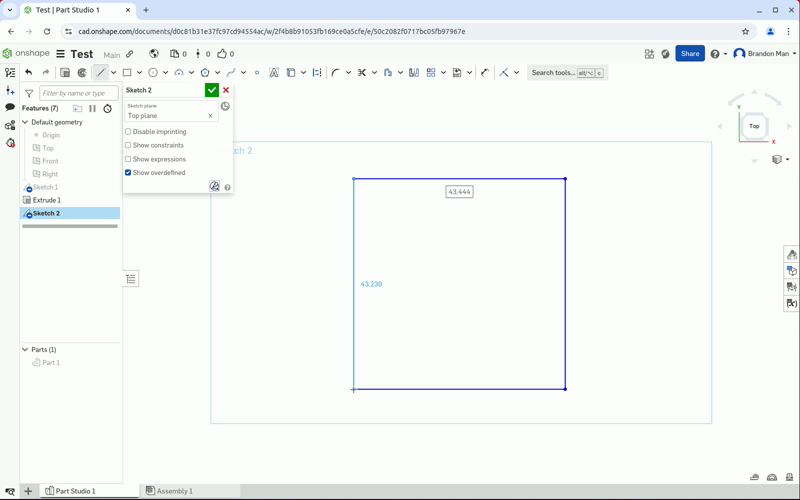
key(esc)
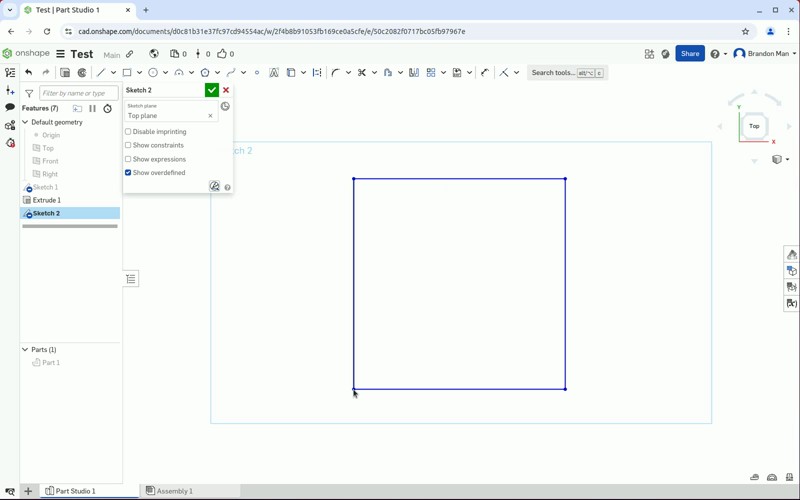
mouse_move(397, 340)
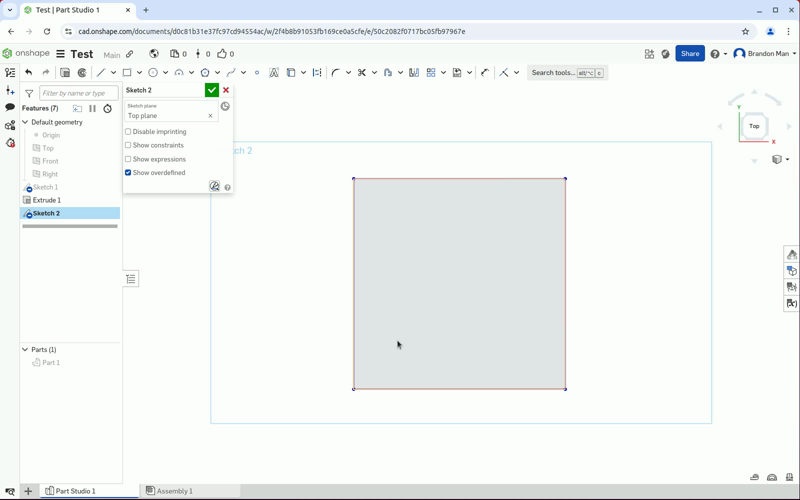
click(397, 340)
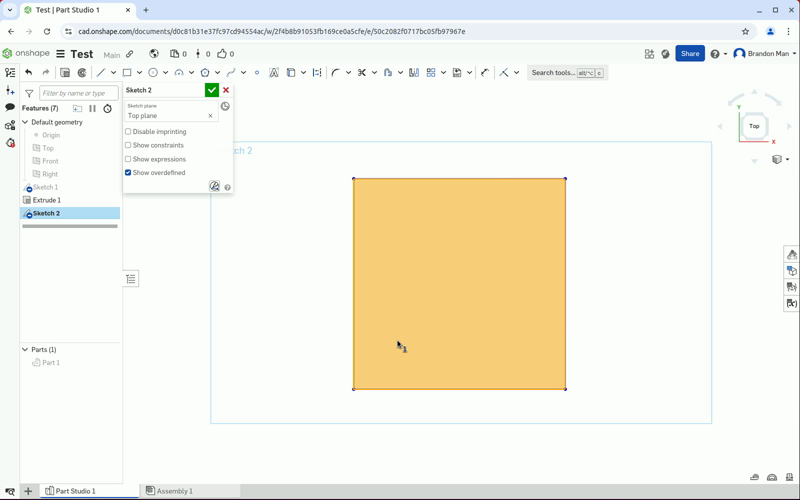
mouse_move(73, 352)
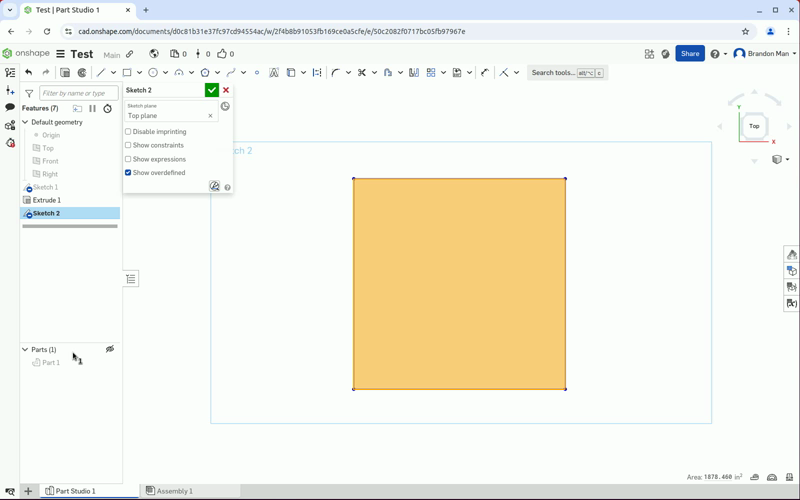
key(shift+y)
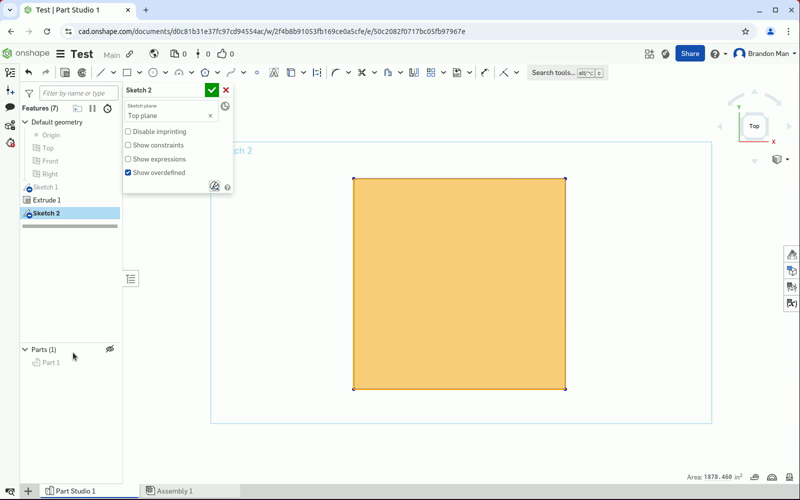
key(shift+e)
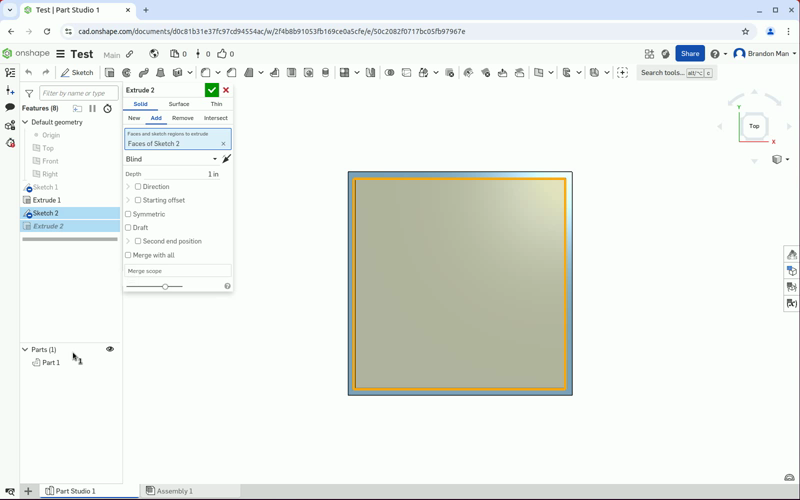
mouse_move(143, 106)
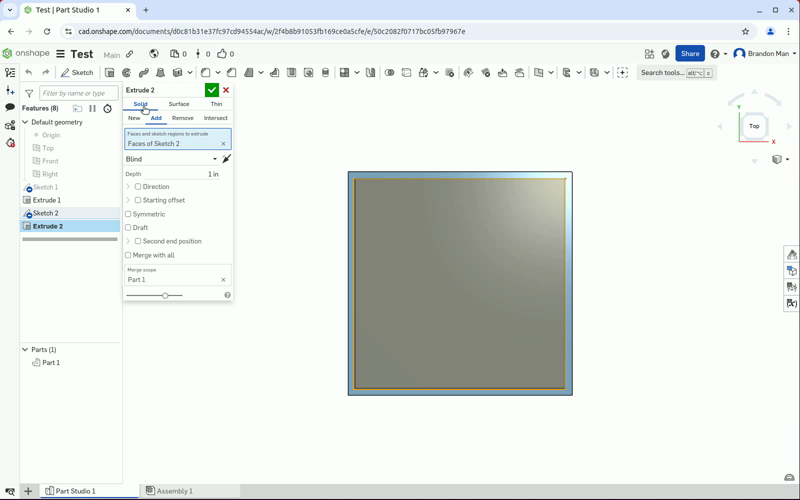
click(143, 106)
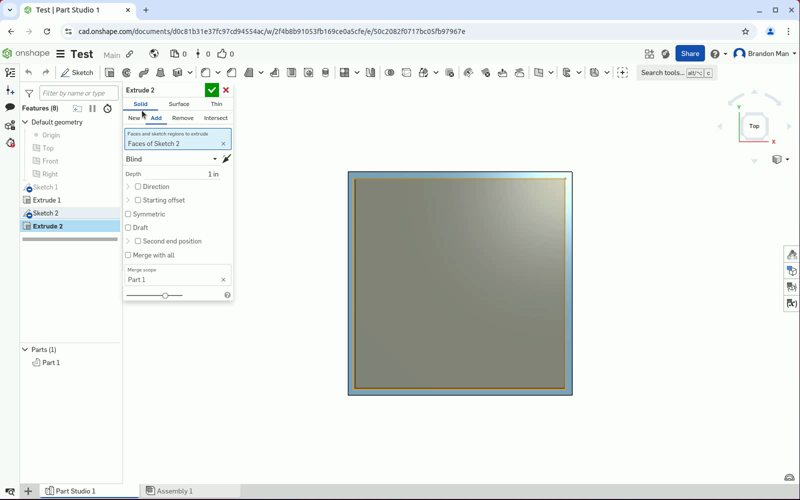
mouse_move(137, 120)
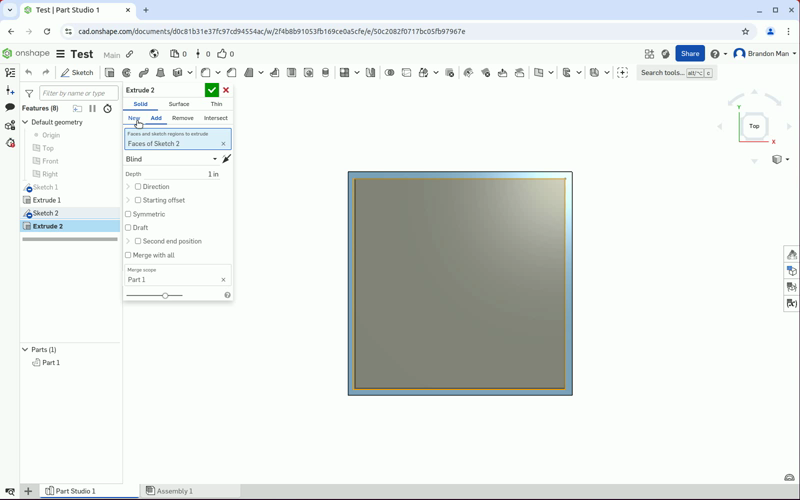
click(137, 120)
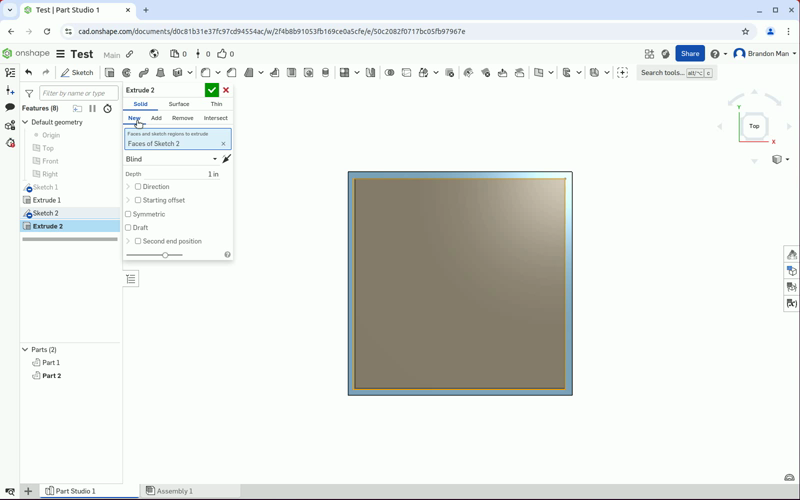
key(tab, 4)
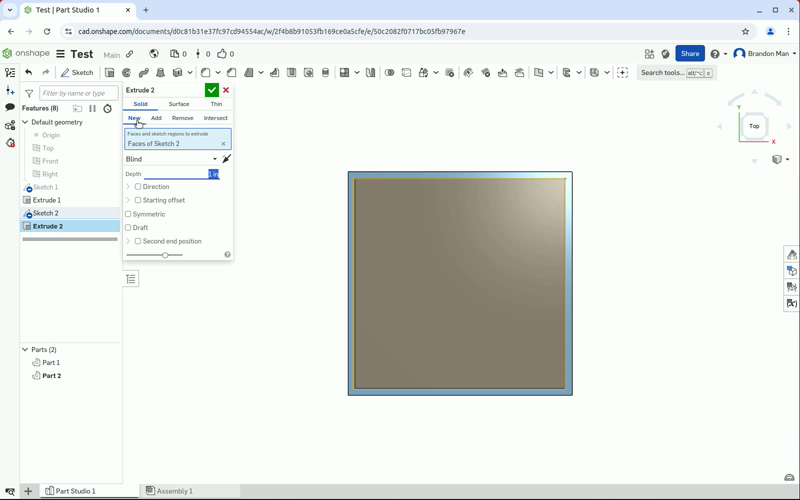
text(1.444)
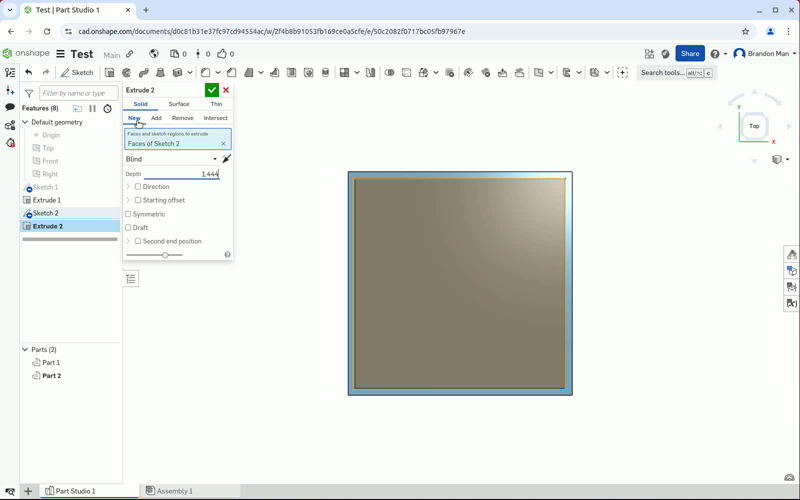
key(enter)
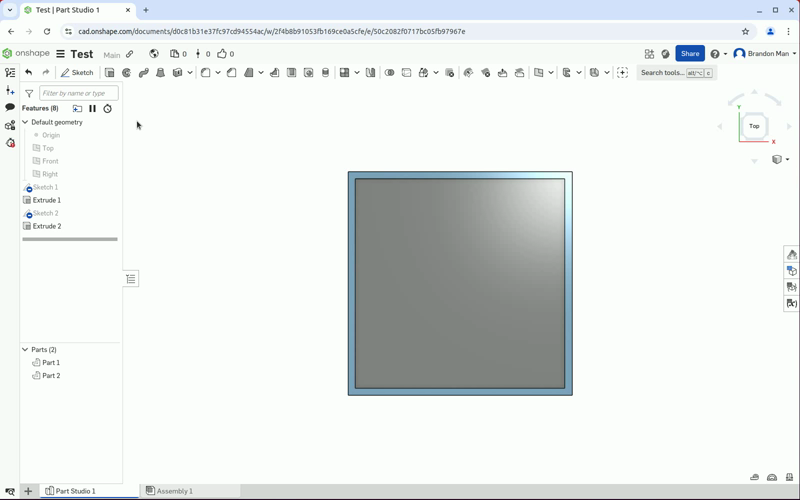
key(shift+h)
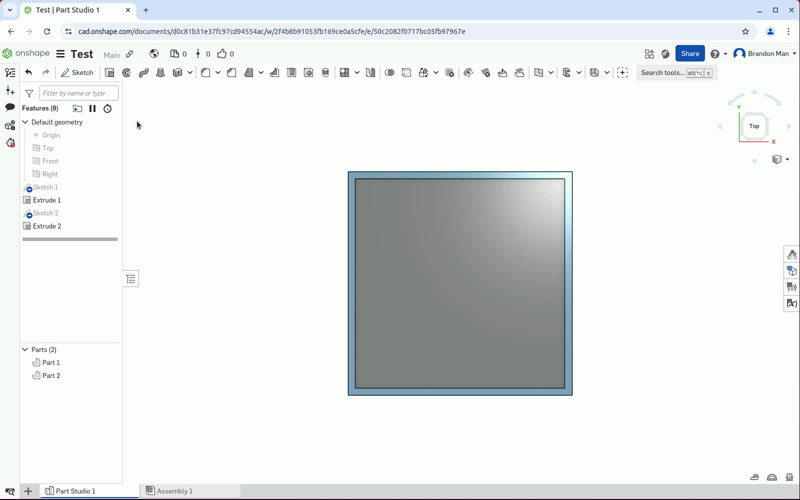
key(shift+h)
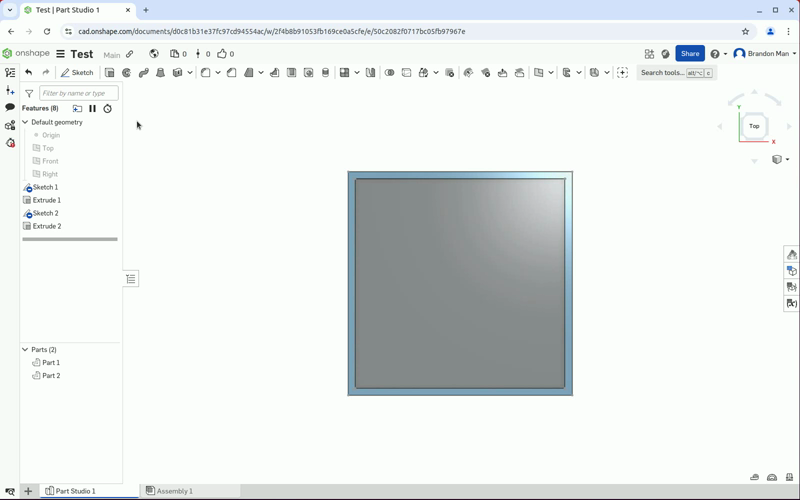
key(shift+7)
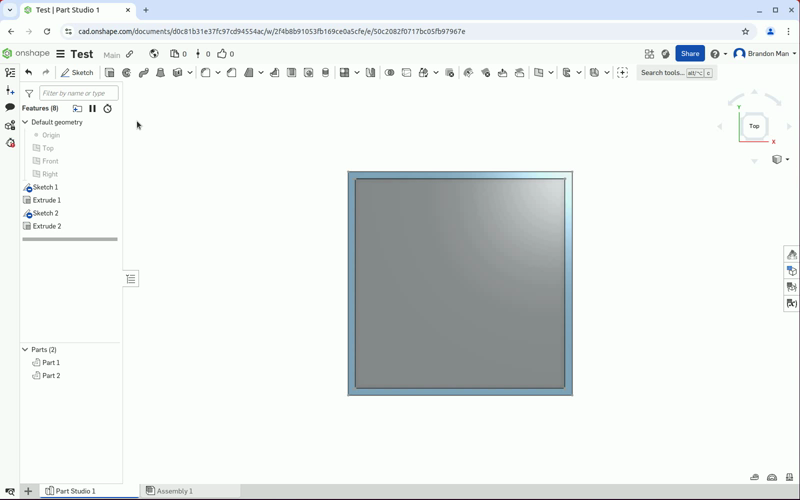
key(up, 3)
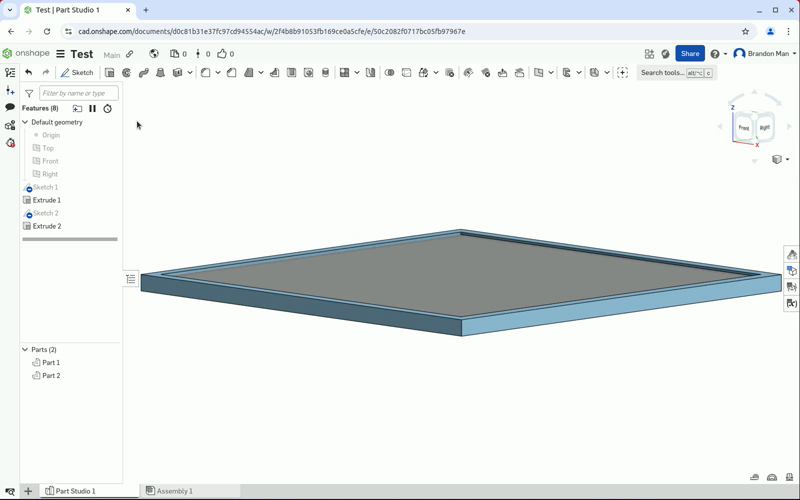
key(left, 3)
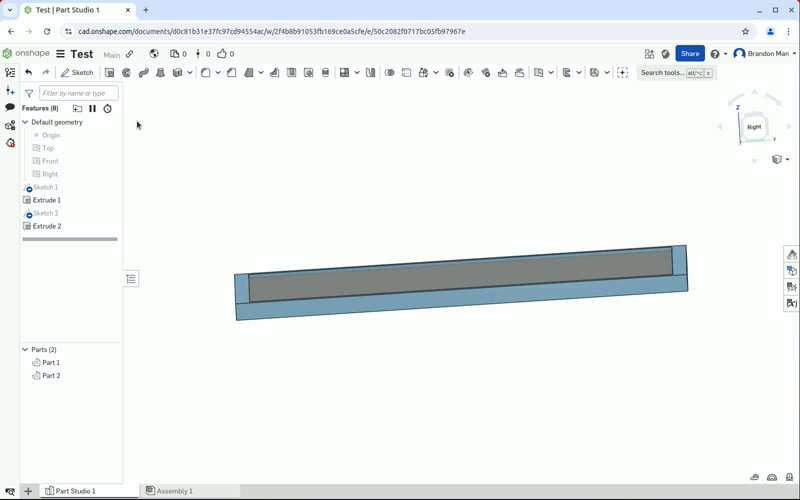
key(right, 3)
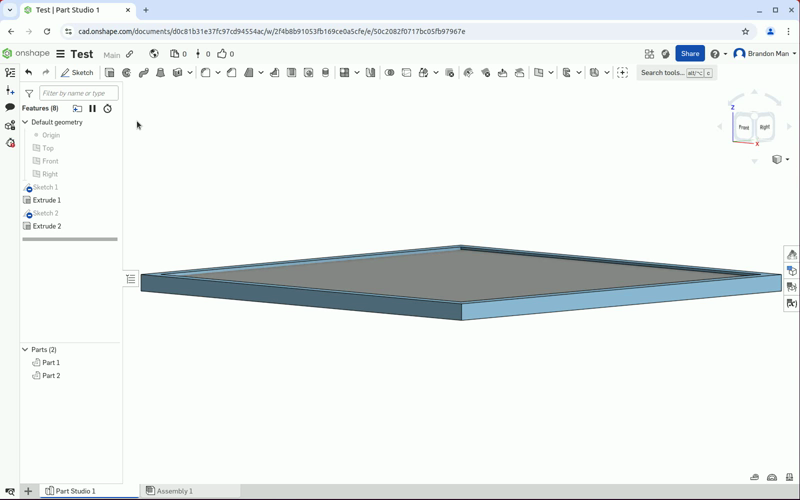
key(down, 3)
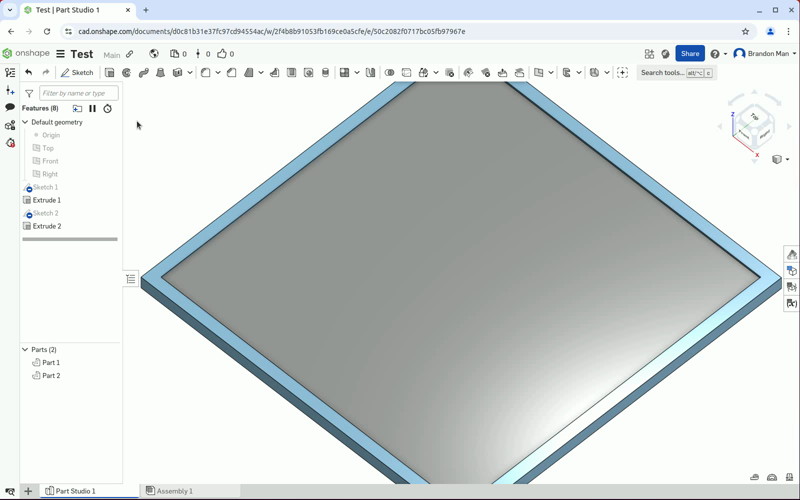
mouse_move(73, 189)
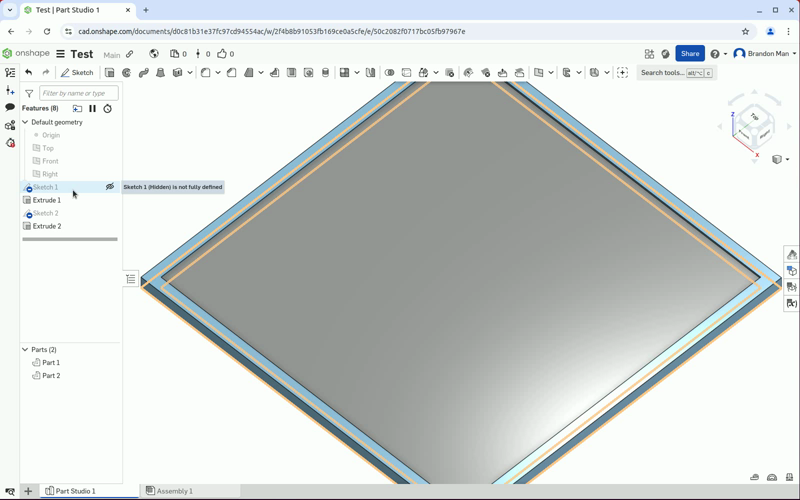
click(73, 189)